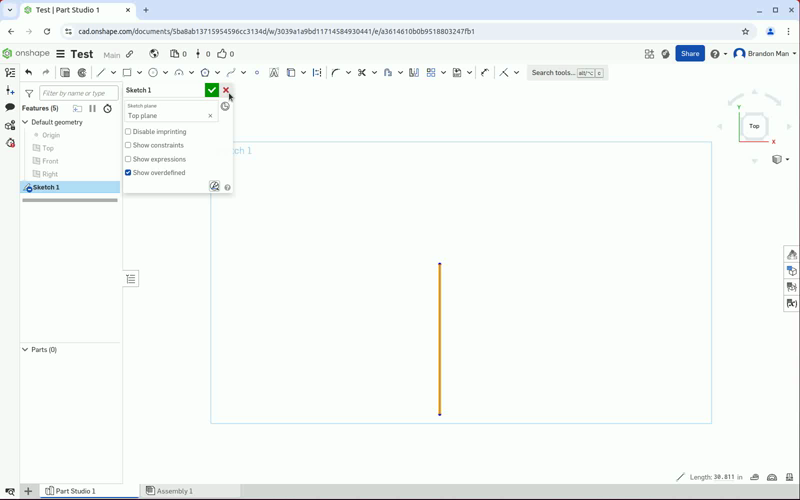
key(shift+h)
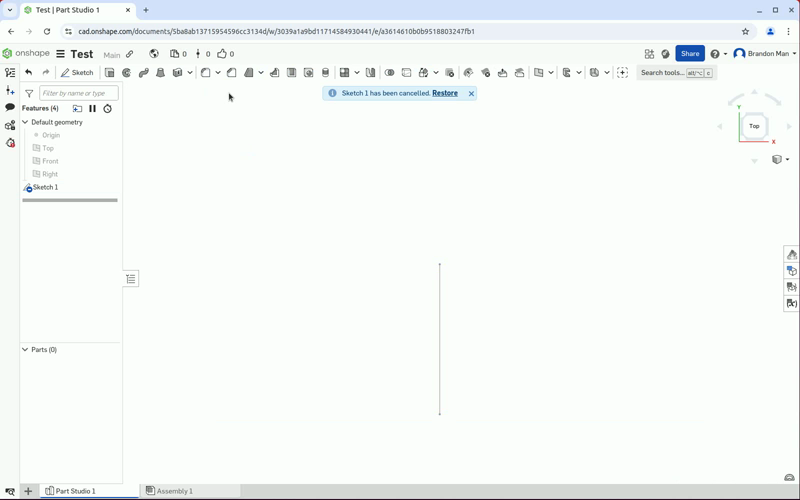
key(shift+s)
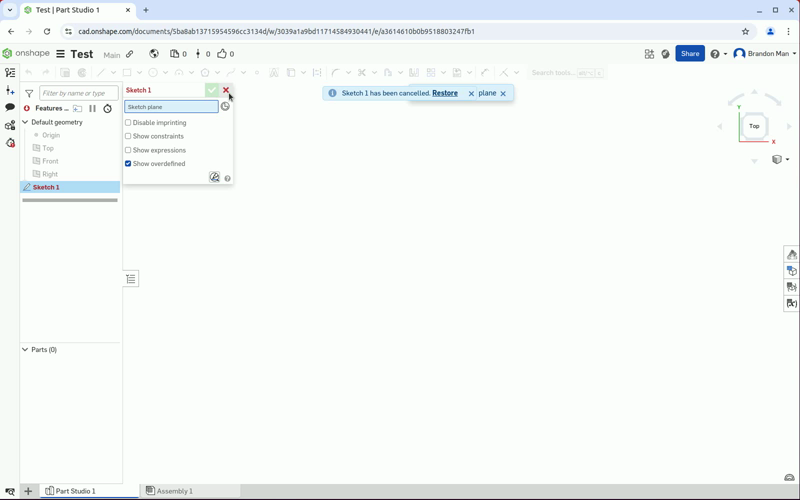
mouse_move(73, 150)
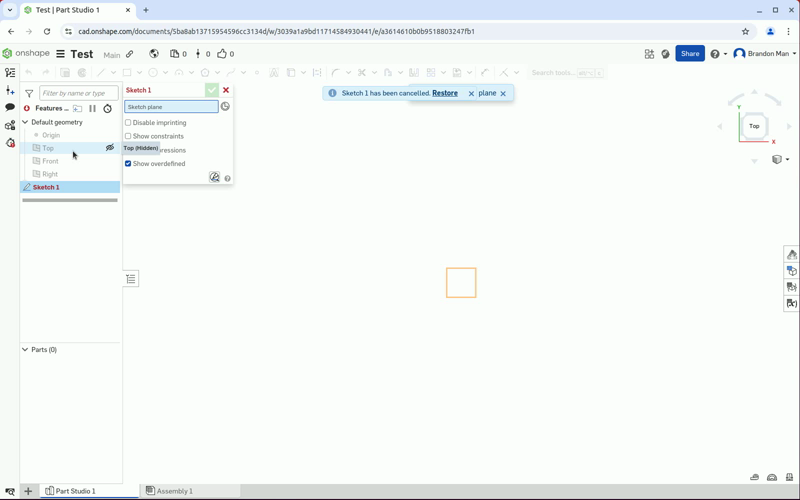
click(73, 150)
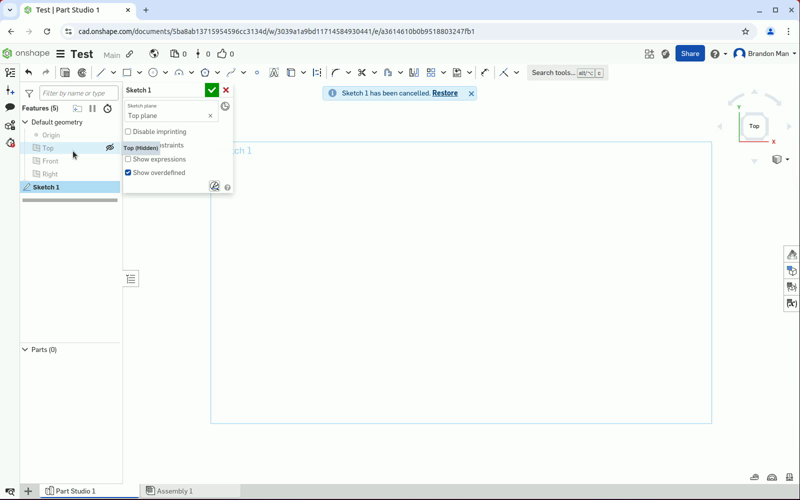
mouse_move(73, 352)
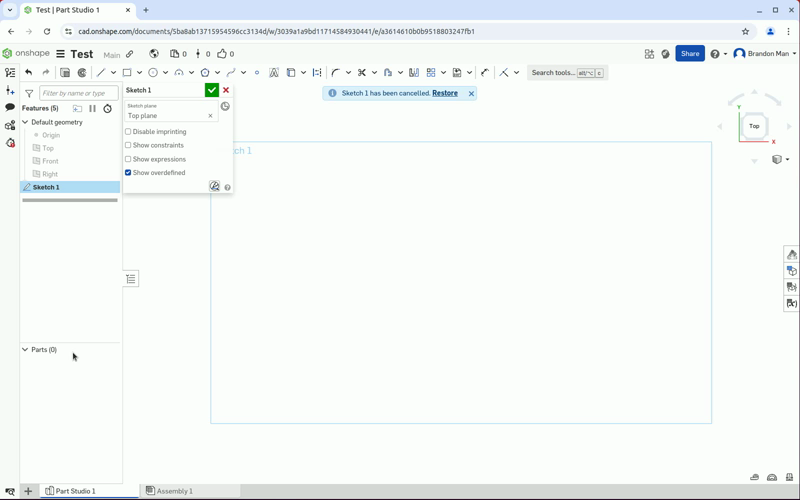
key(y)
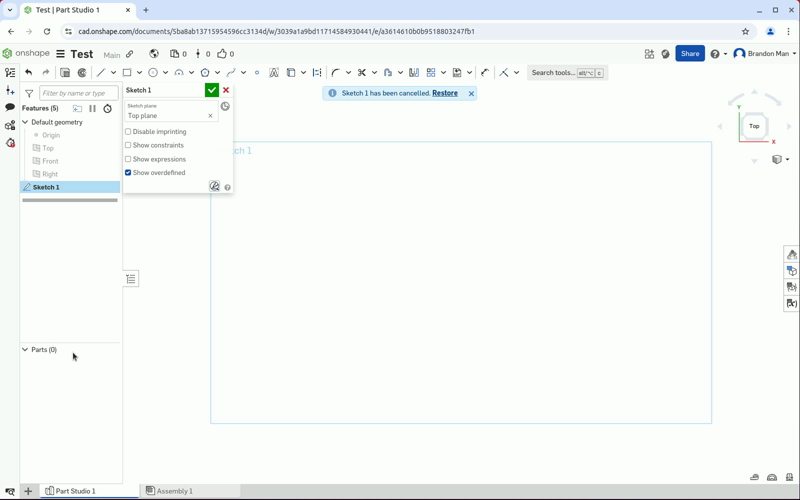
key(l)
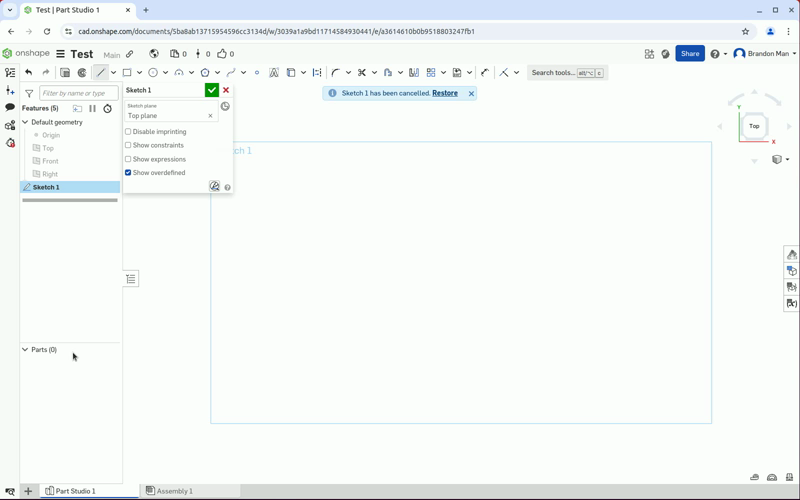
key_down(shift)
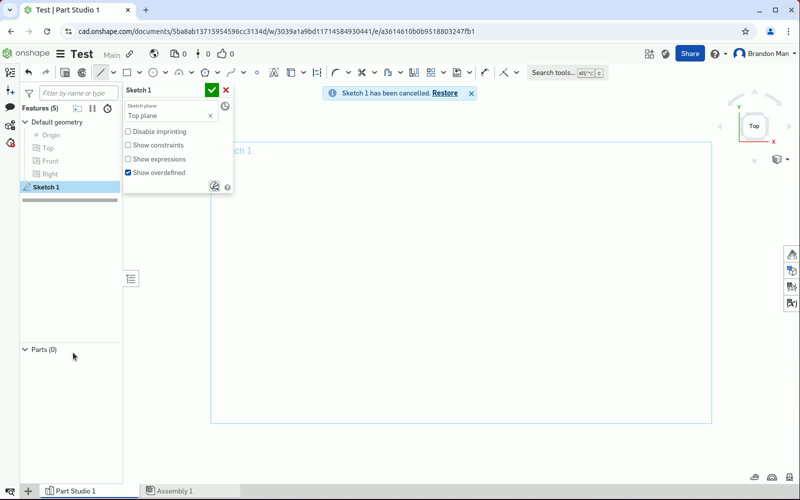
mouse_move(429, 395)
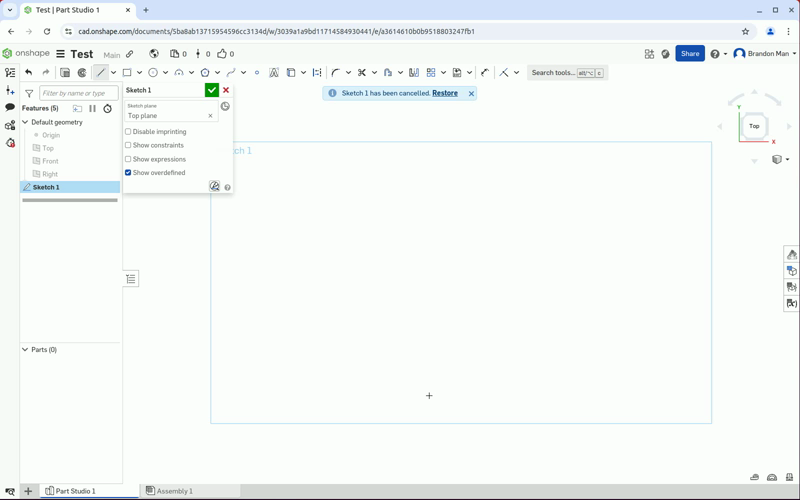
click(429, 395)
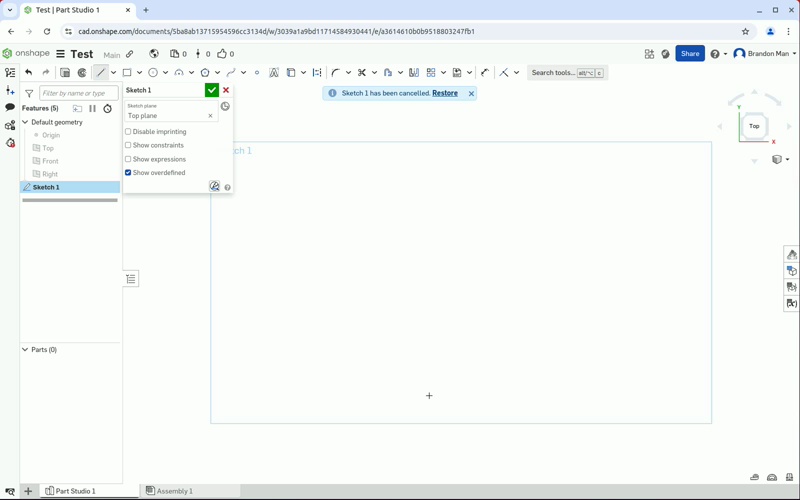
key_up(shift)
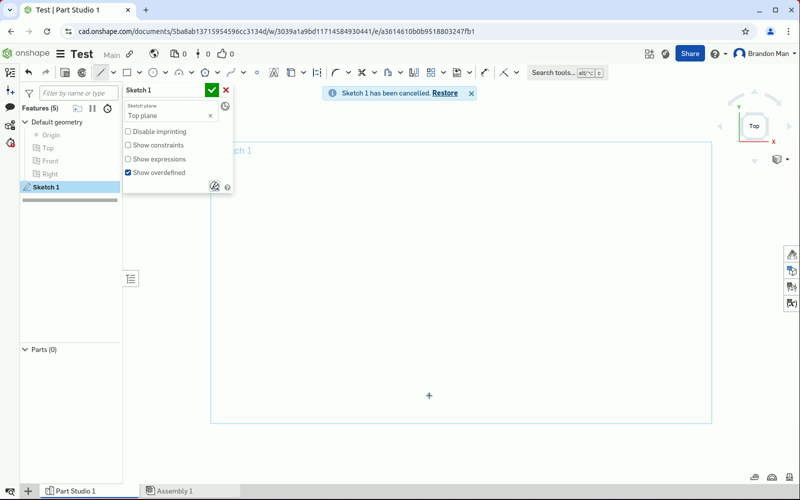
key_down(shift)
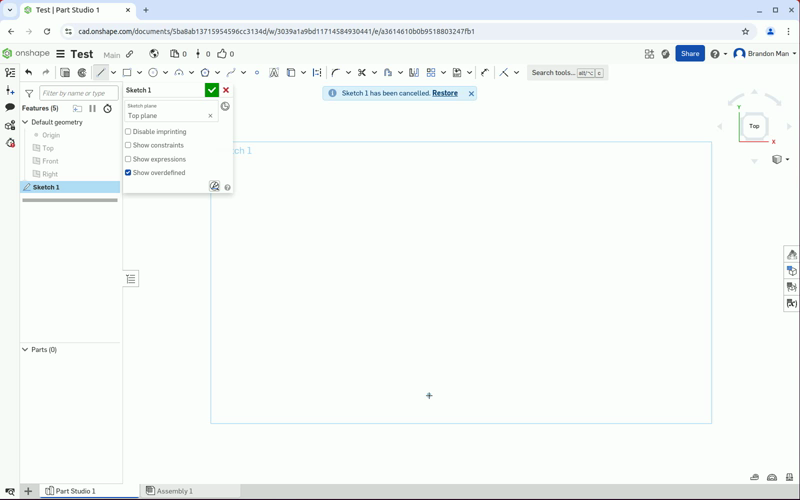
mouse_move(518, 395)
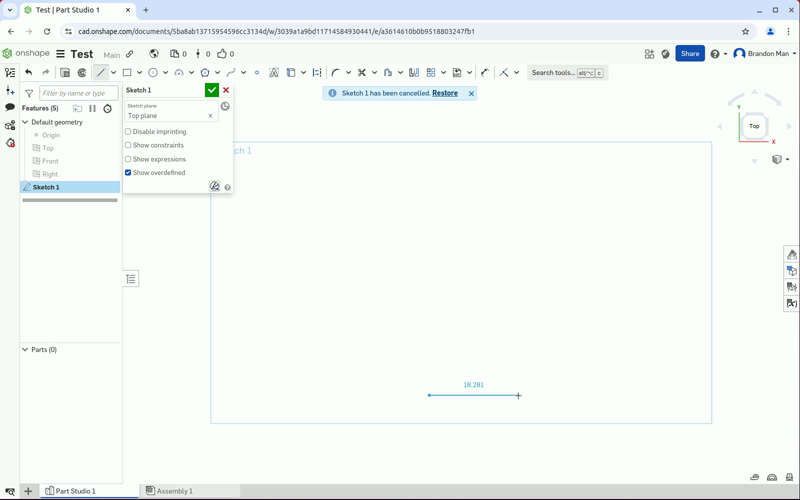
click(518, 395)
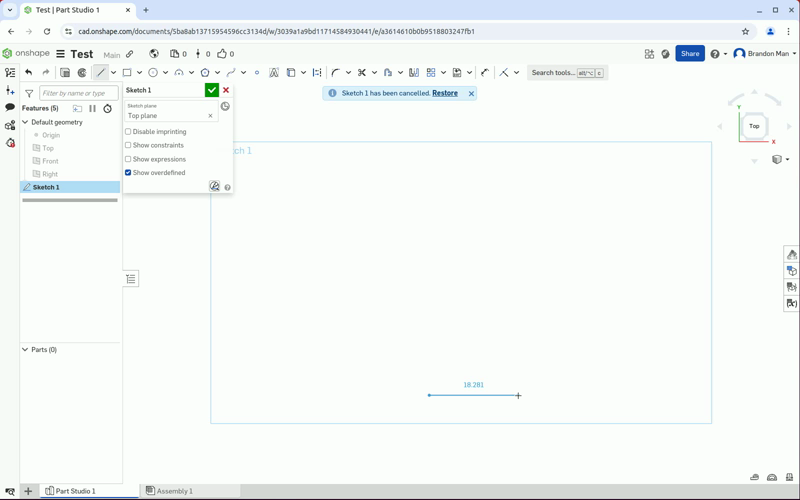
key_up(shift)
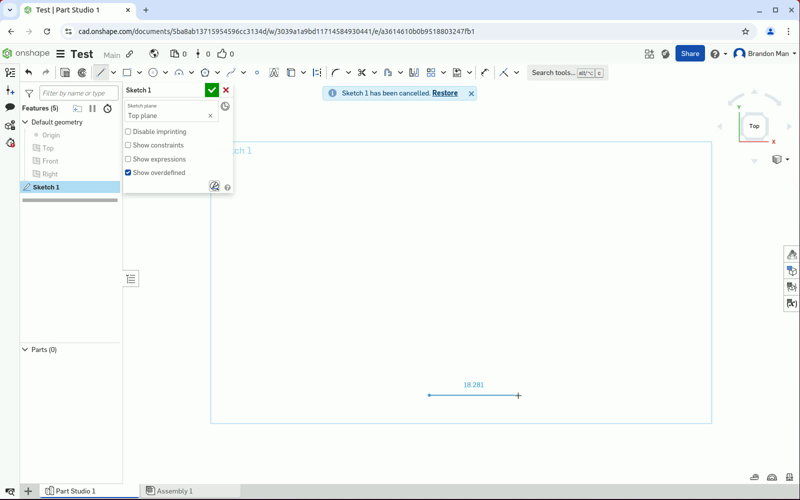
key_down(shift)
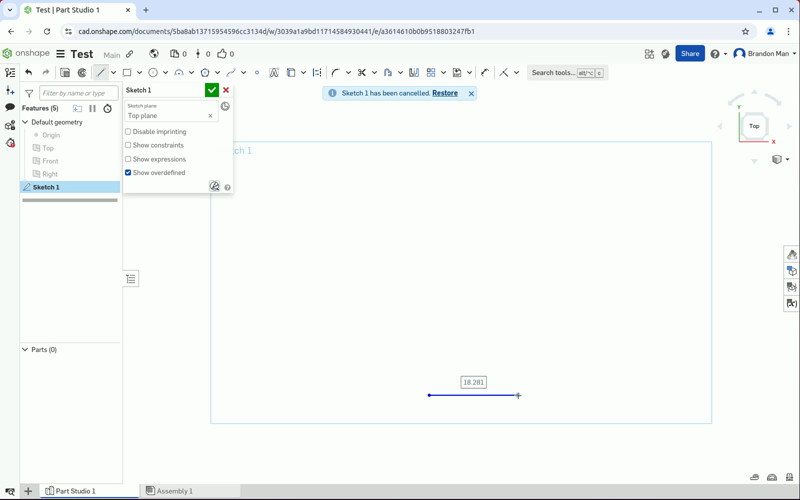
mouse_move(548, 395)
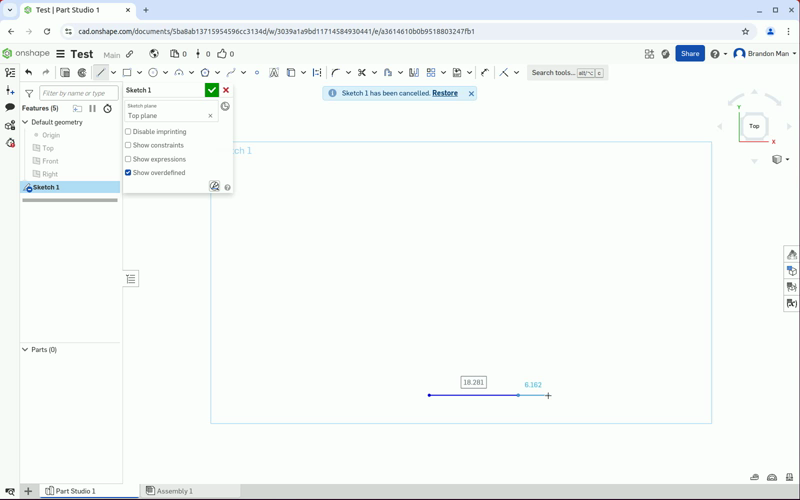
mouse_move(518, 336)
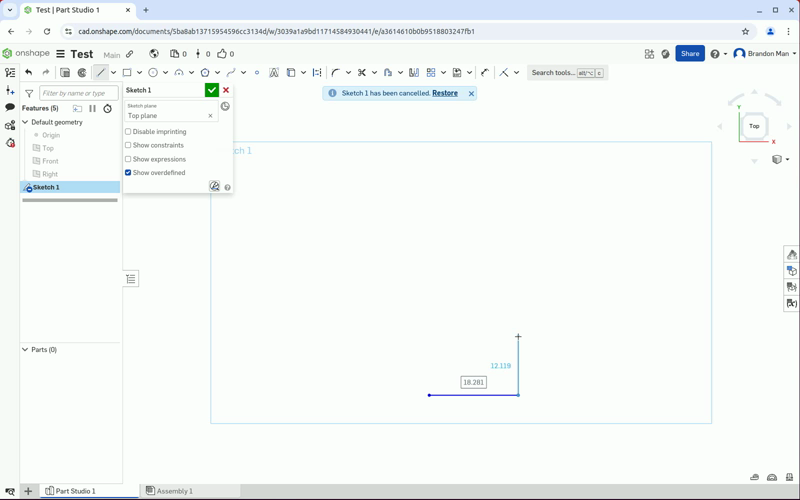
click(518, 336)
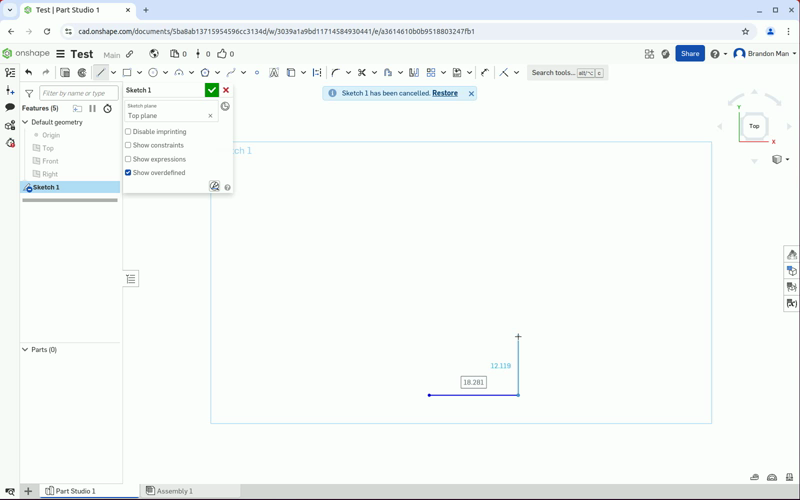
key_up(shift)
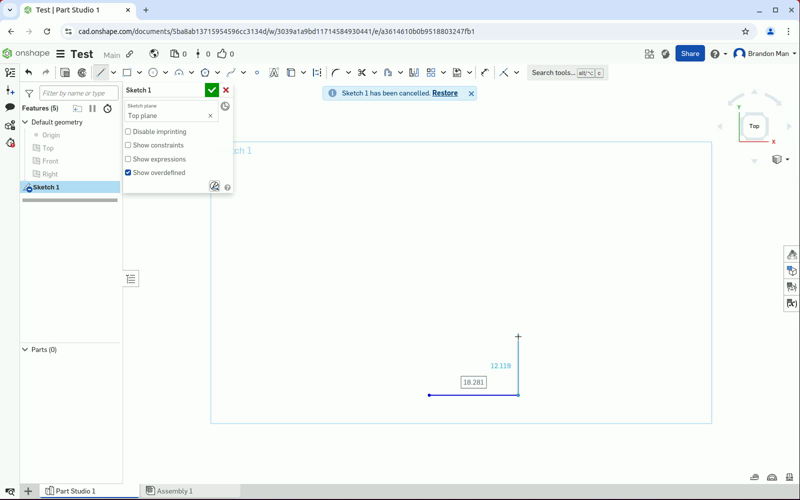
key_down(shift)
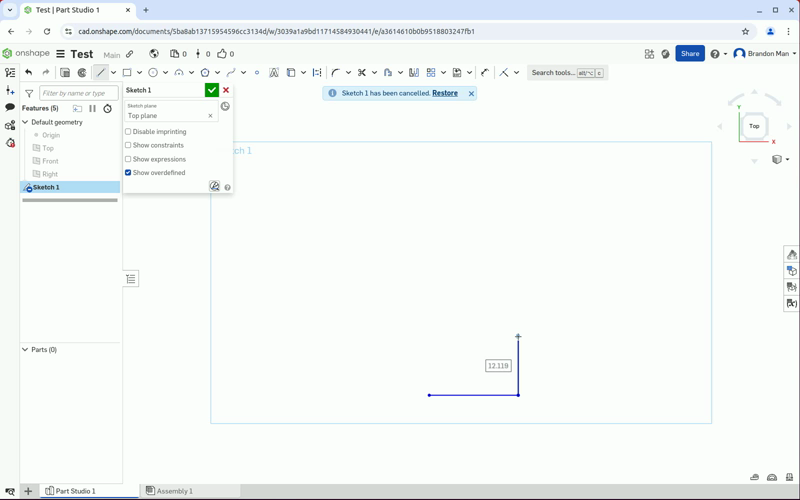
mouse_move(429, 336)
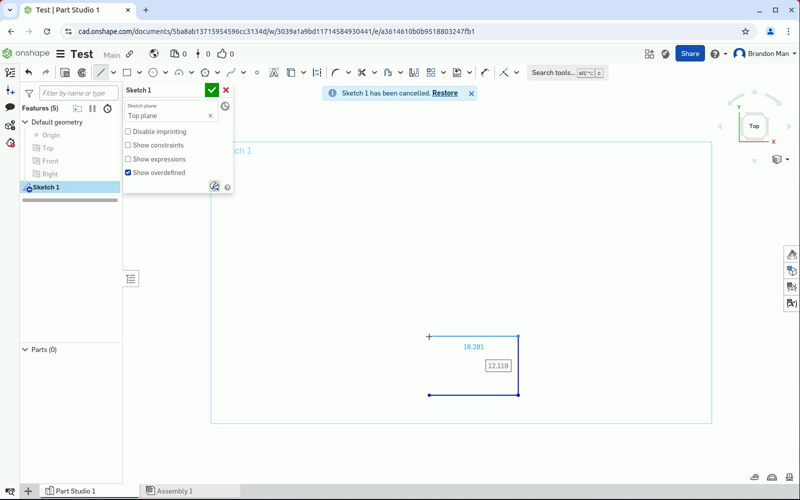
click(429, 336)
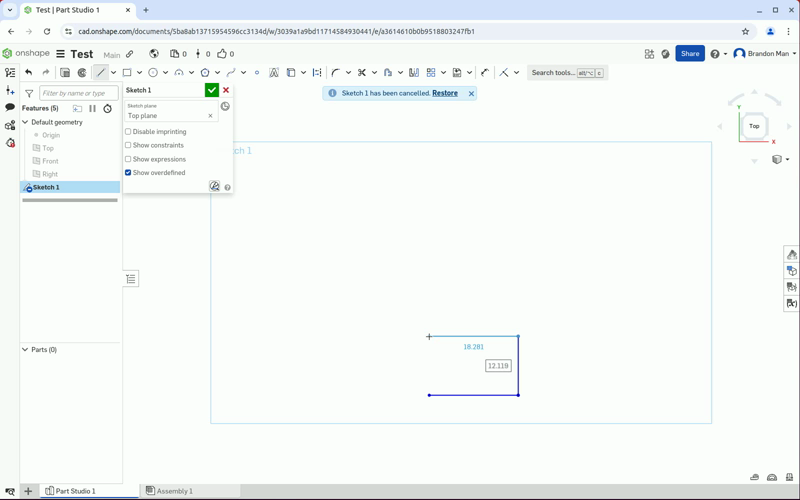
key_up(shift)
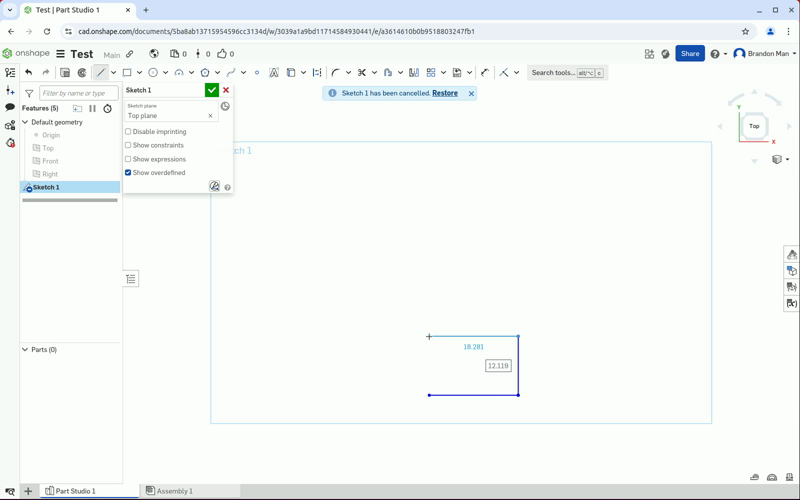
mouse_move(459, 336)
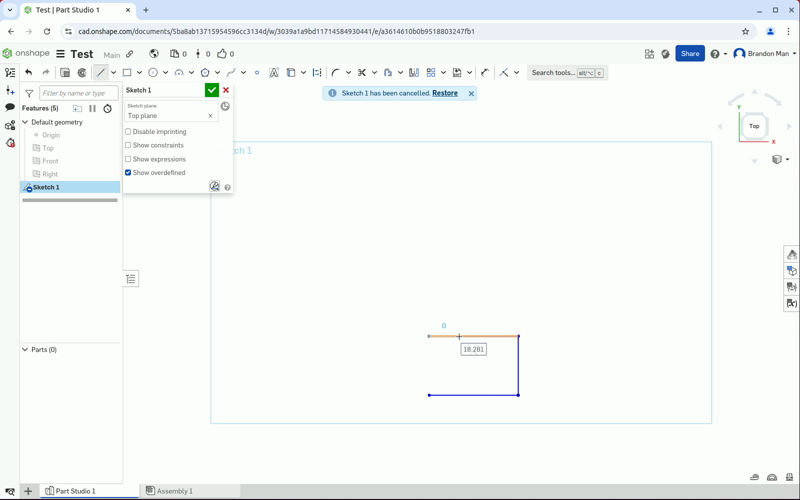
key_down(shift)
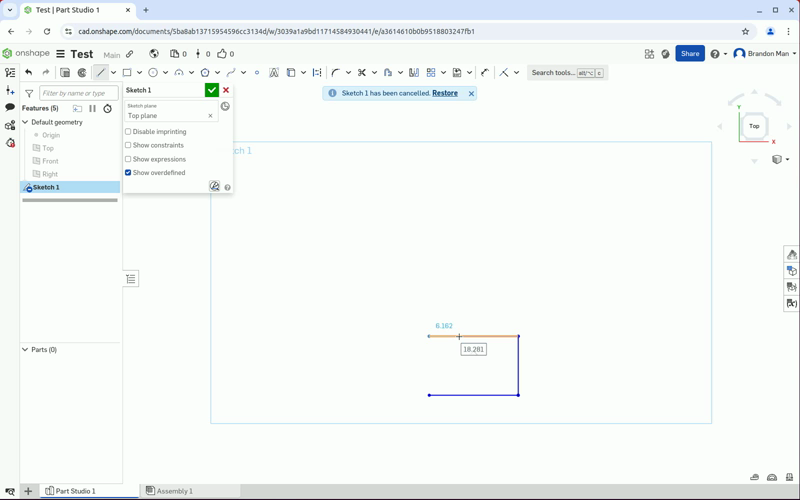
mouse_move(429, 395)
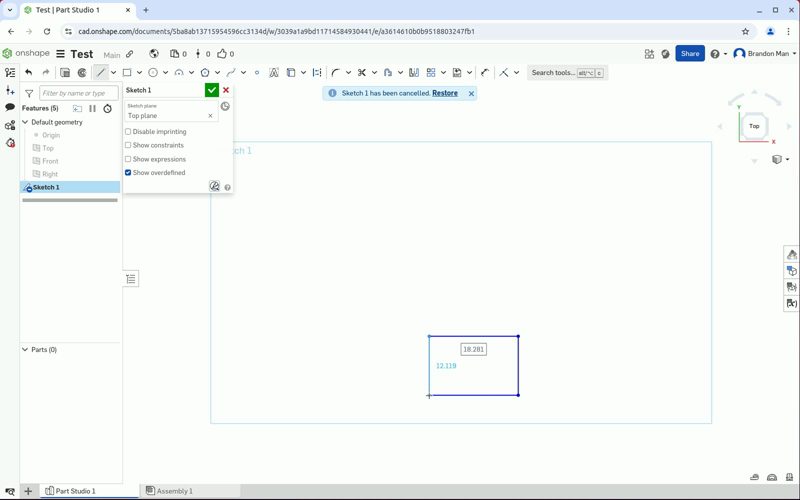
key_up(shift)
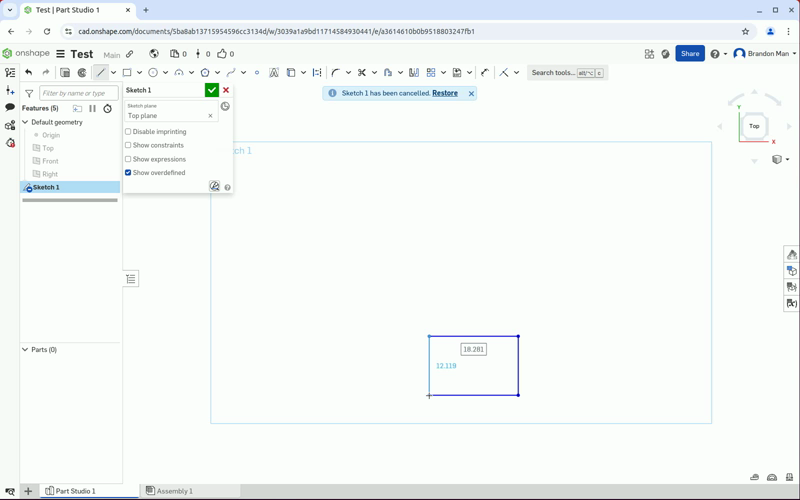
click(429, 395)
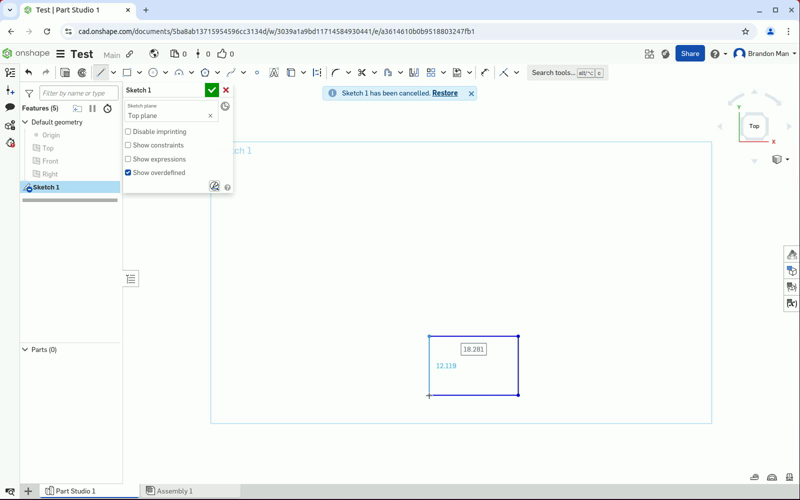
key(esc)
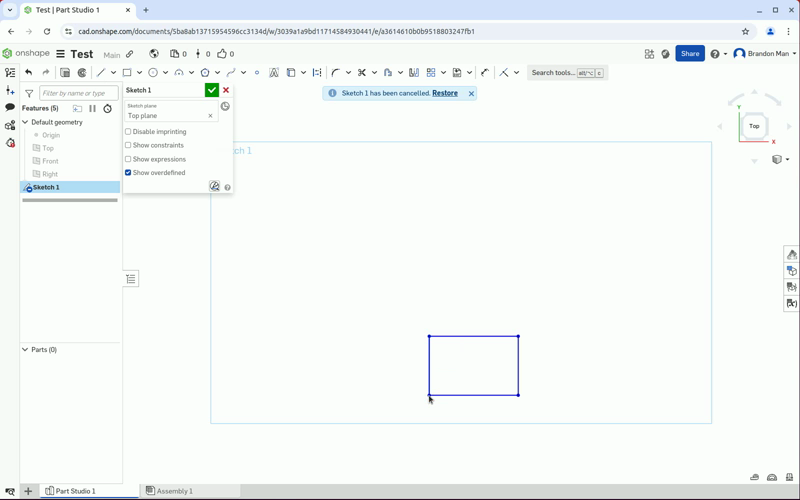
mouse_move(472, 340)
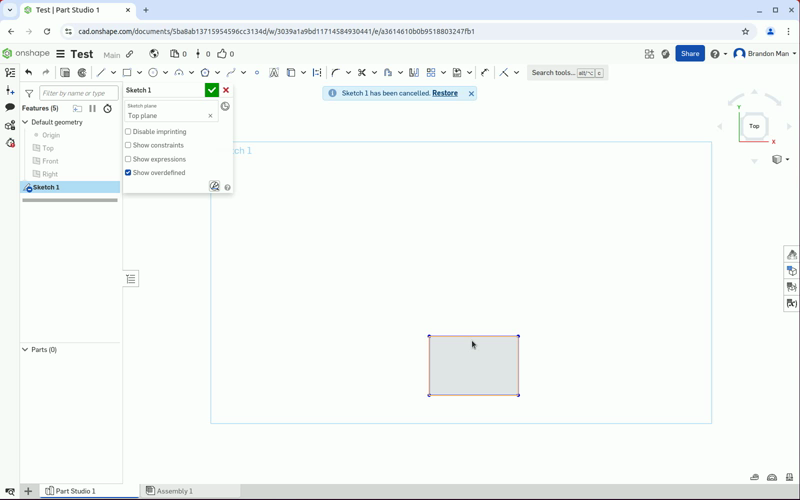
click(472, 340)
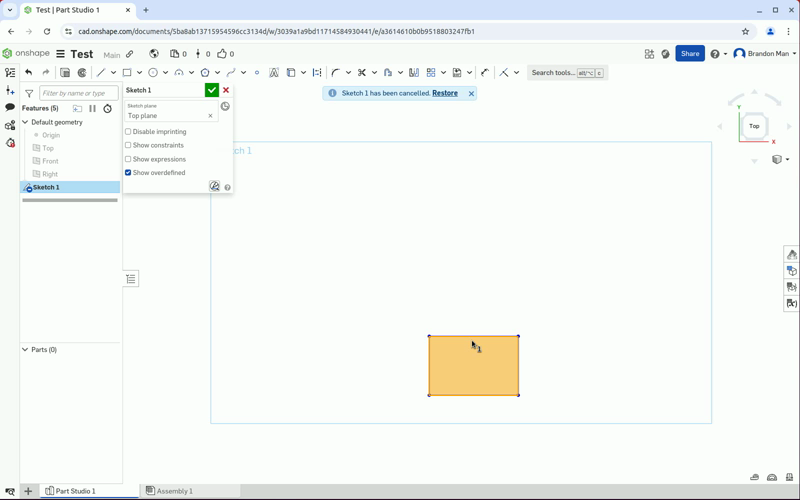
mouse_move(73, 352)
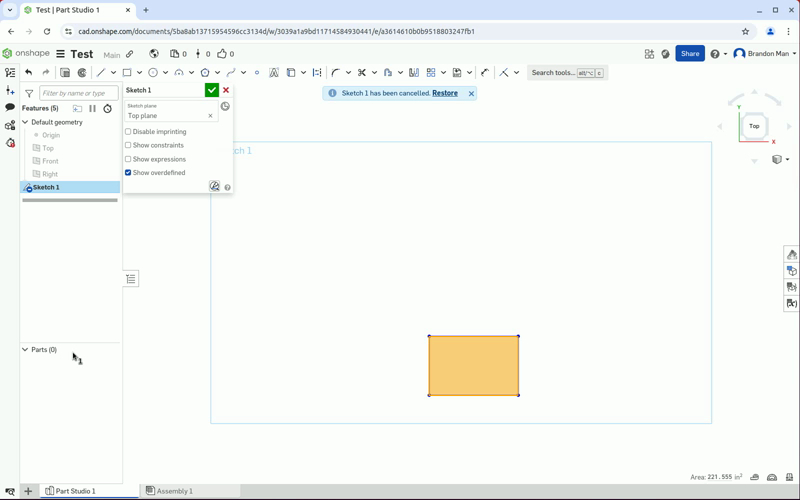
key(shift+y)
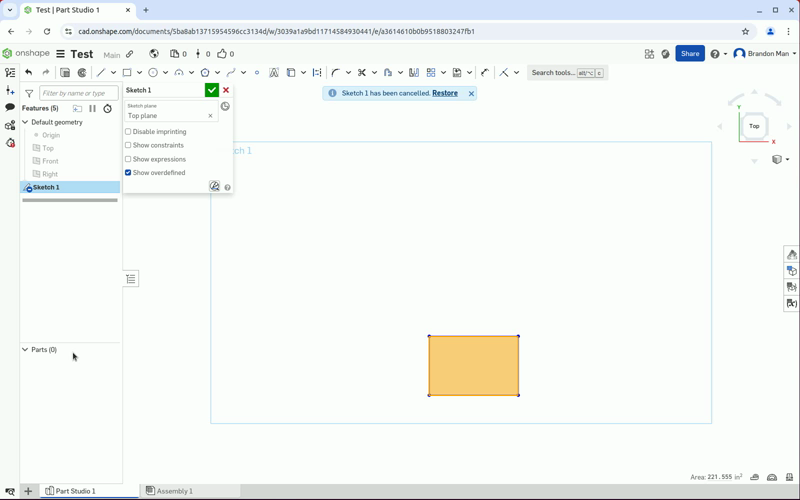
key(shift+e)
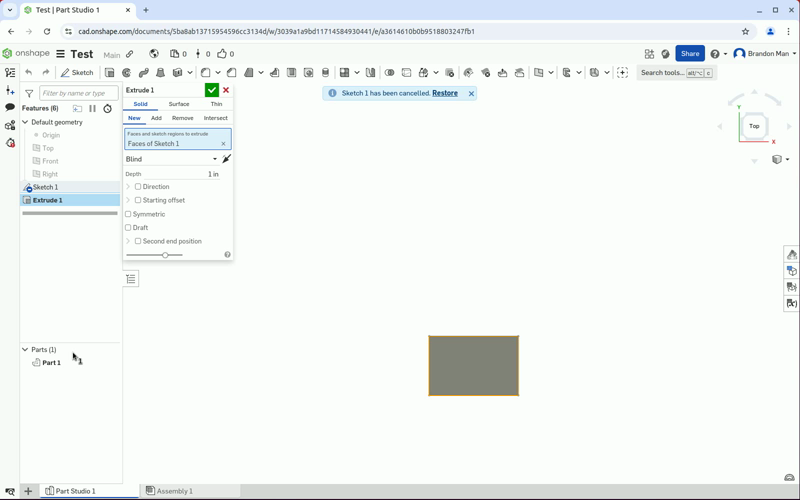
mouse_move(143, 106)
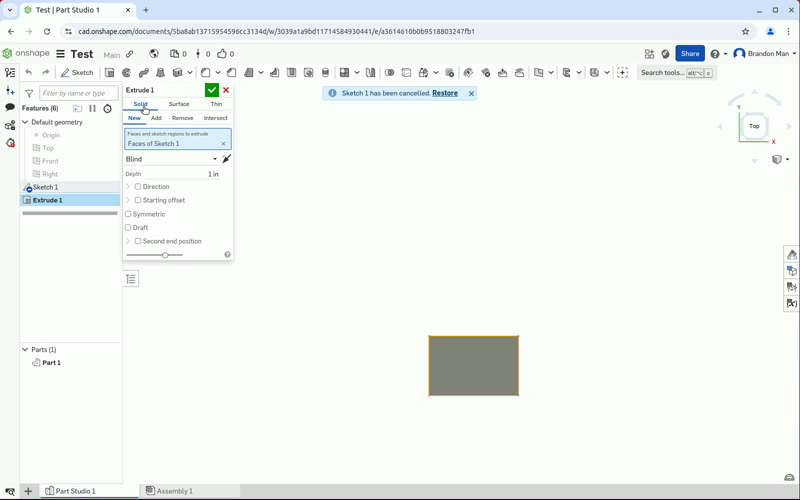
click(143, 106)
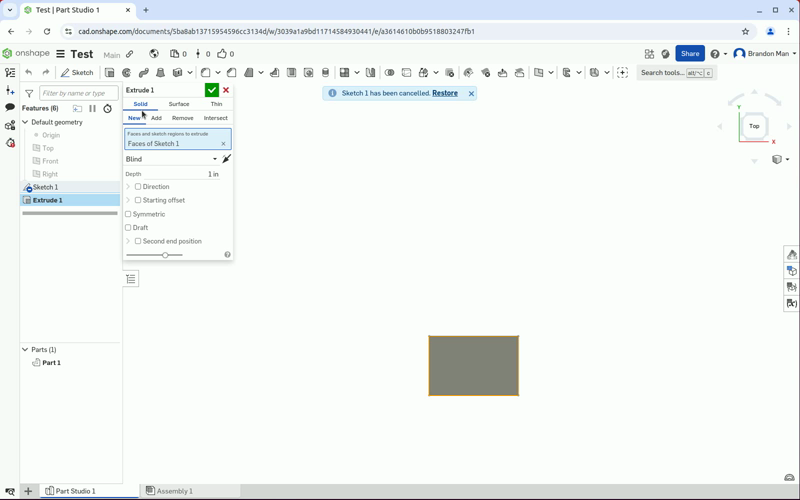
mouse_move(137, 120)
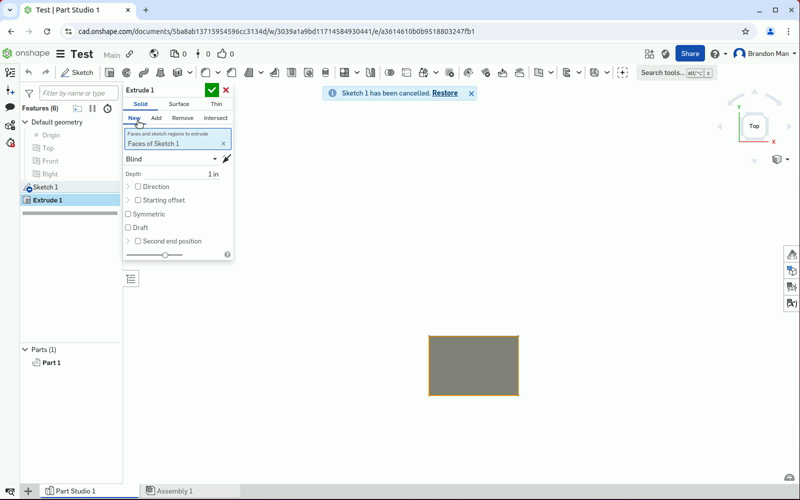
click(137, 120)
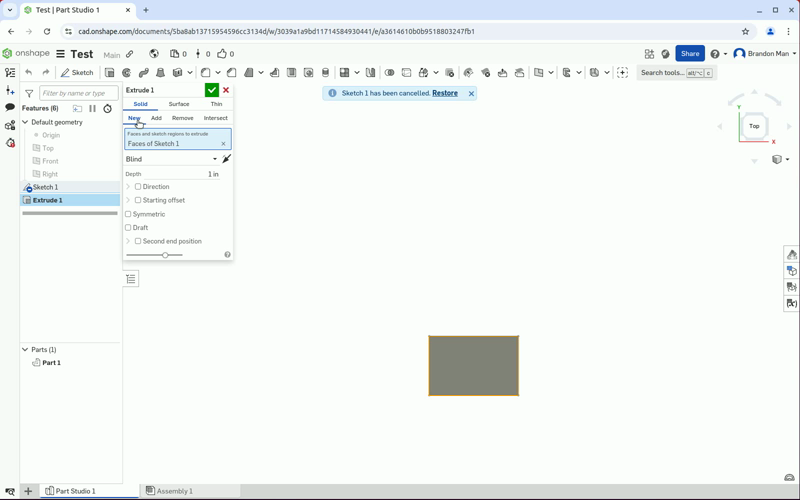
key(tab, 4)
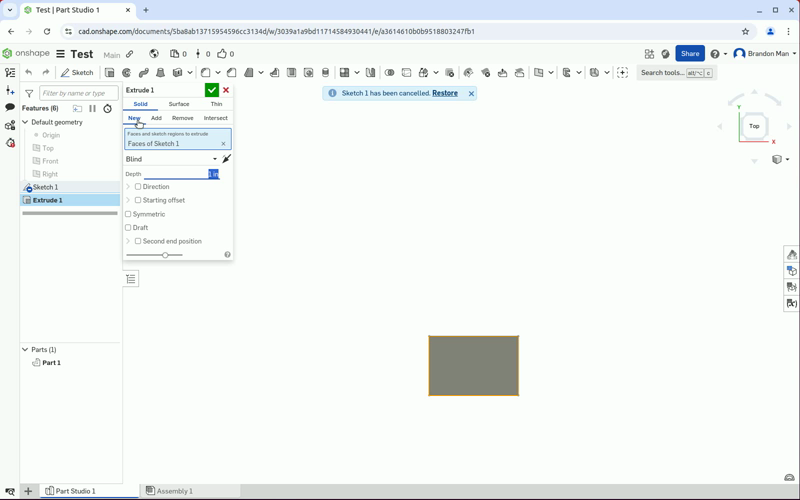
text(6.018)
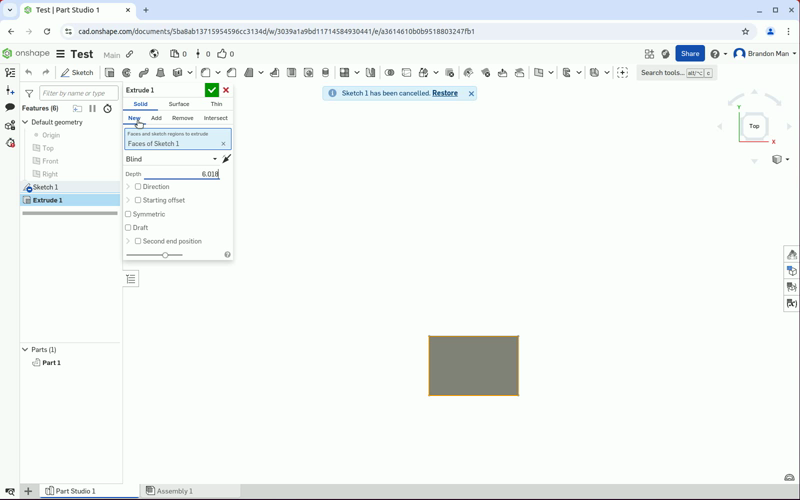
key(enter)
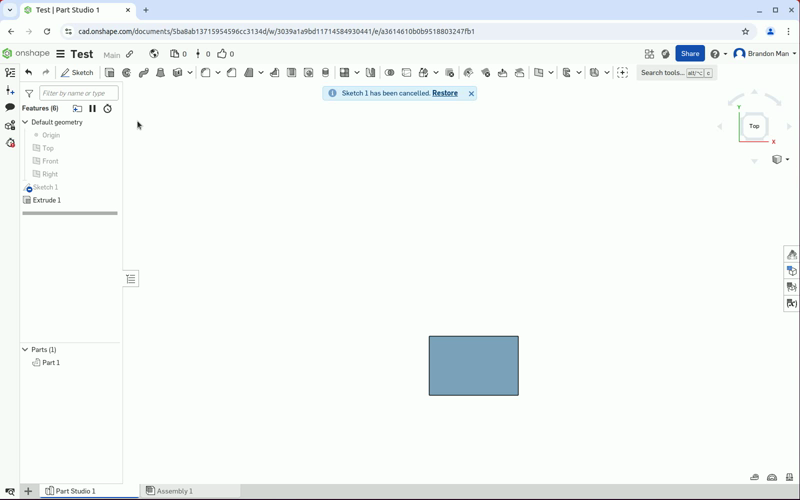
key(shift+h)
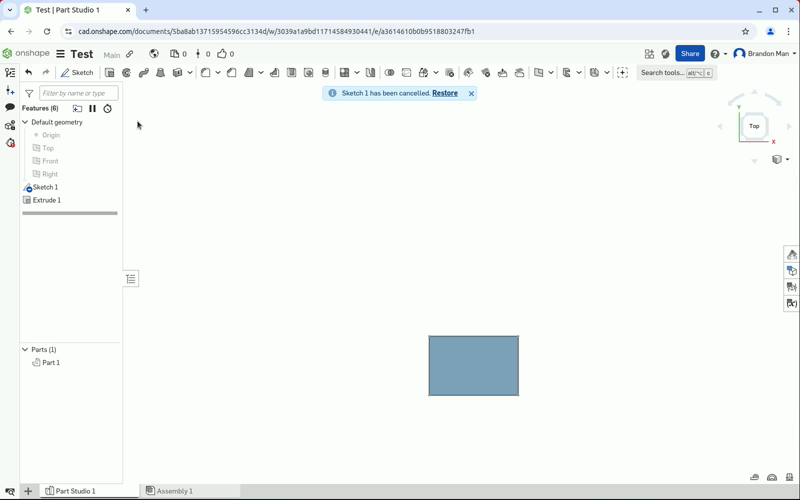
key(shift+h)
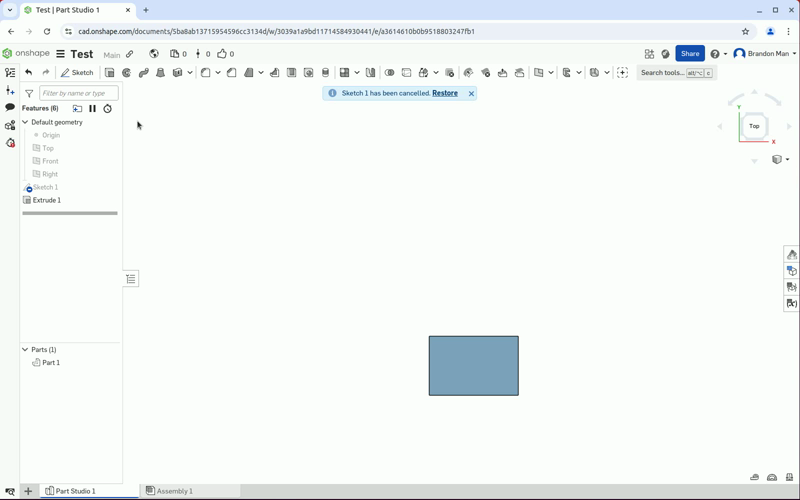
mouse_move(73, 189)
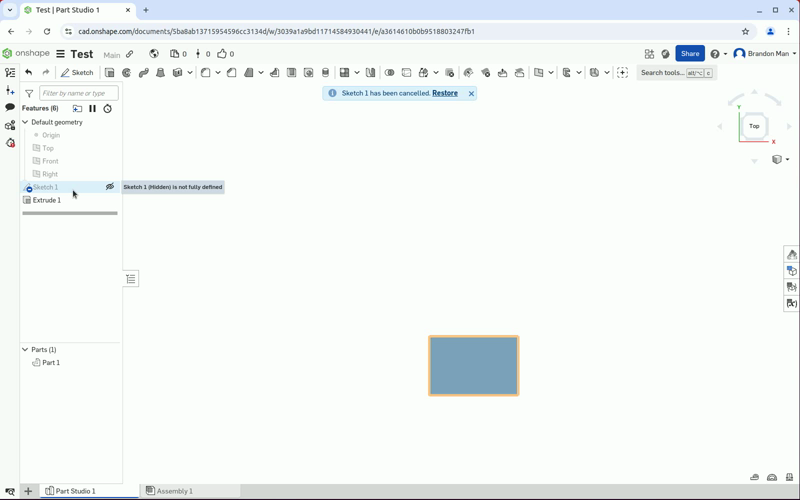
click(73, 189)
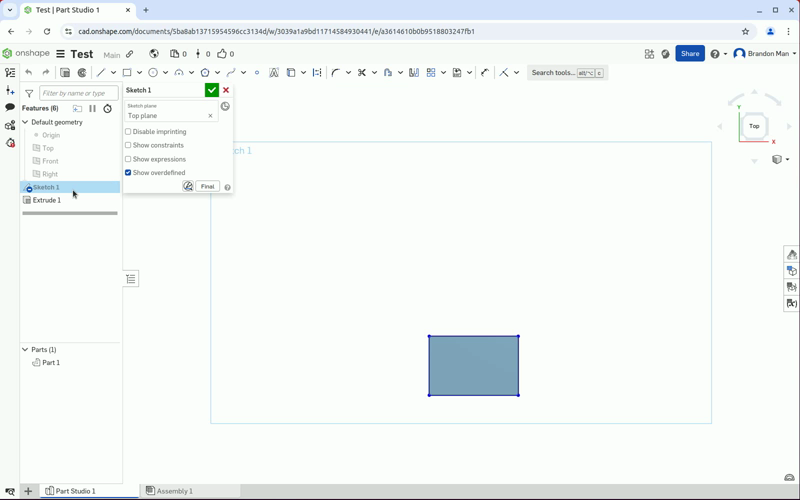
mouse_move(229, 92)
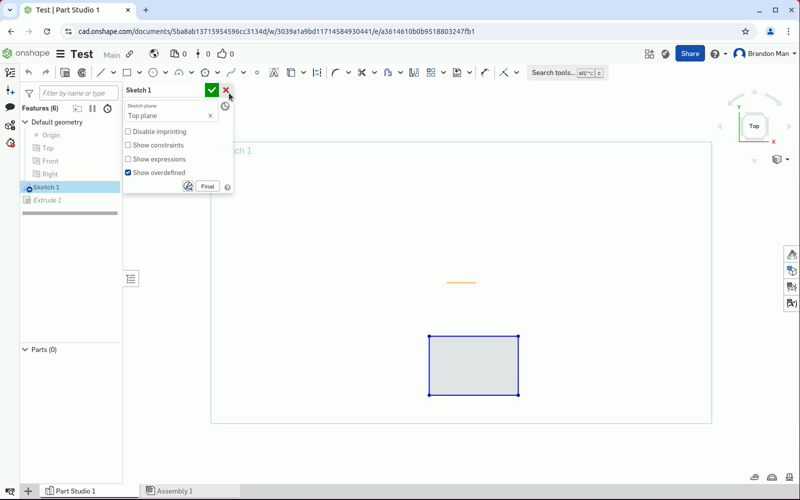
click(229, 92)
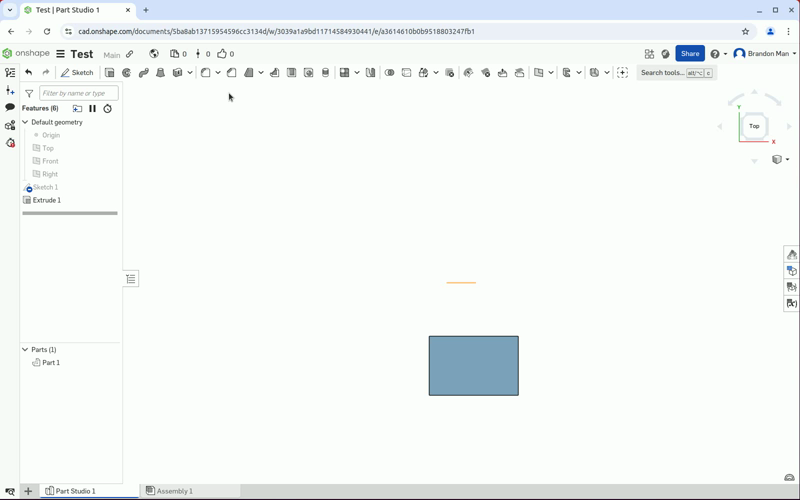
mouse_move(541, 75)
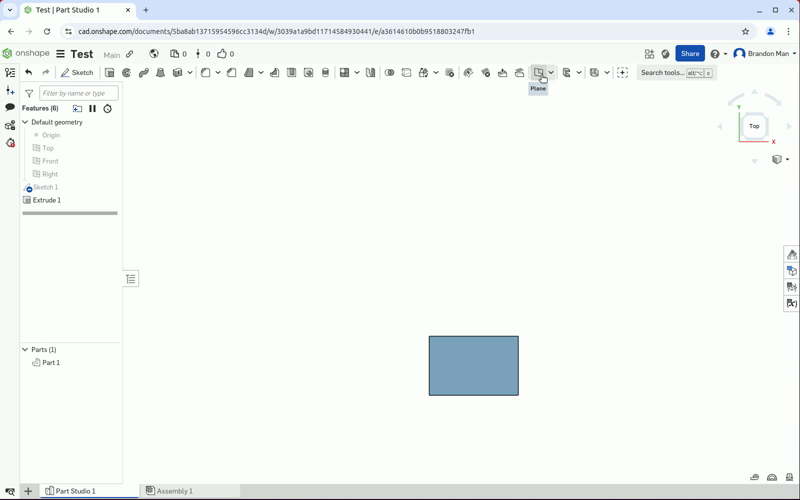
click(541, 75)
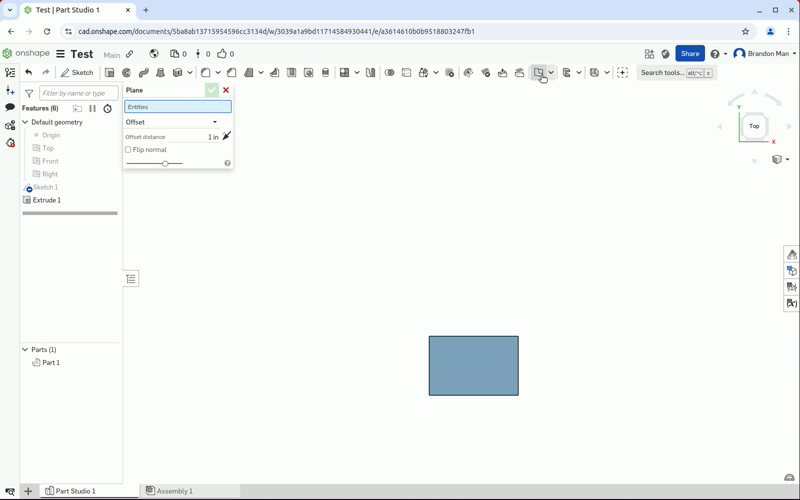
mouse_move(73, 150)
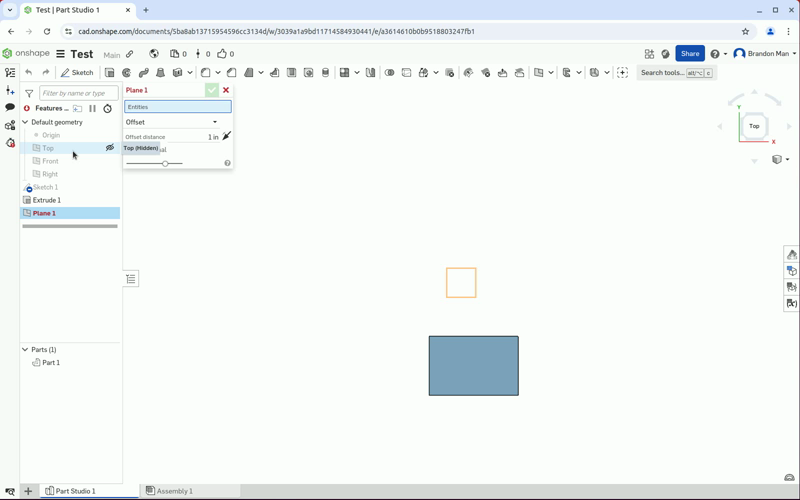
click(73, 150)
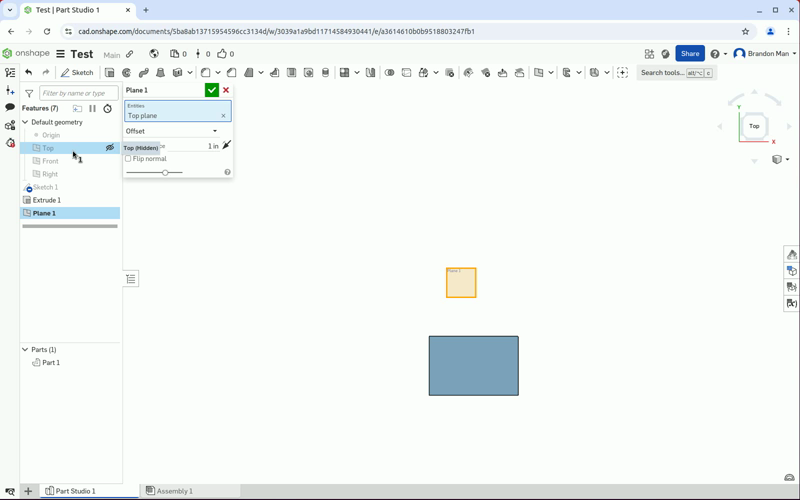
key(tab, 2)
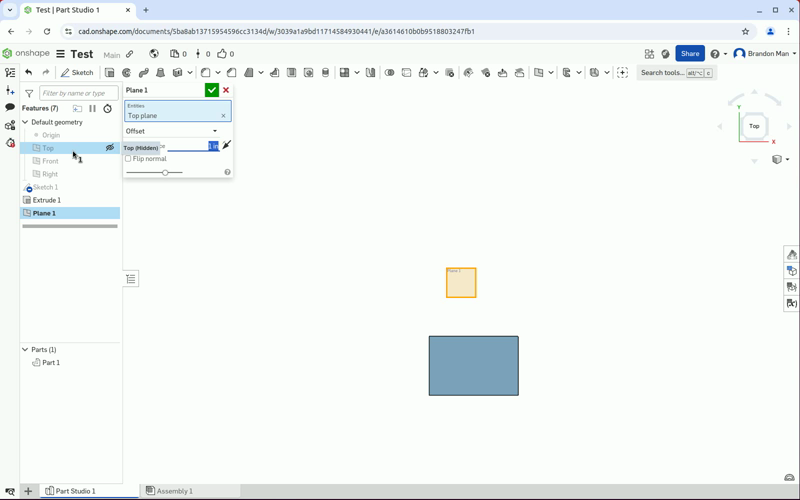
text(6.008)
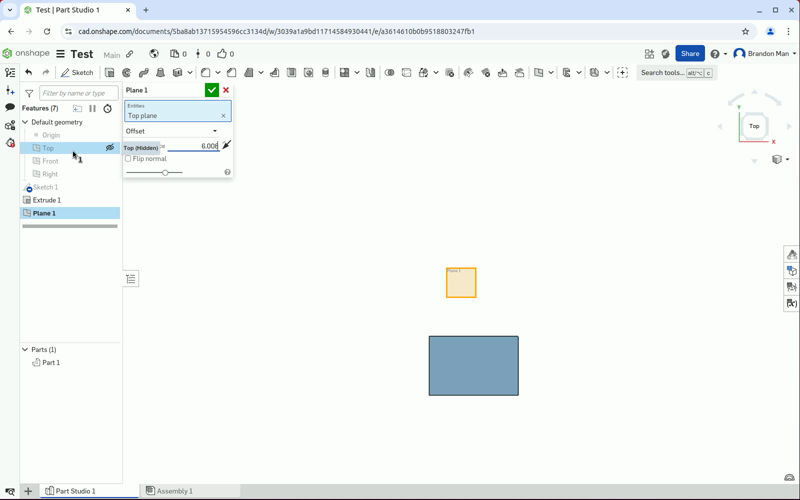
key(enter, 2)
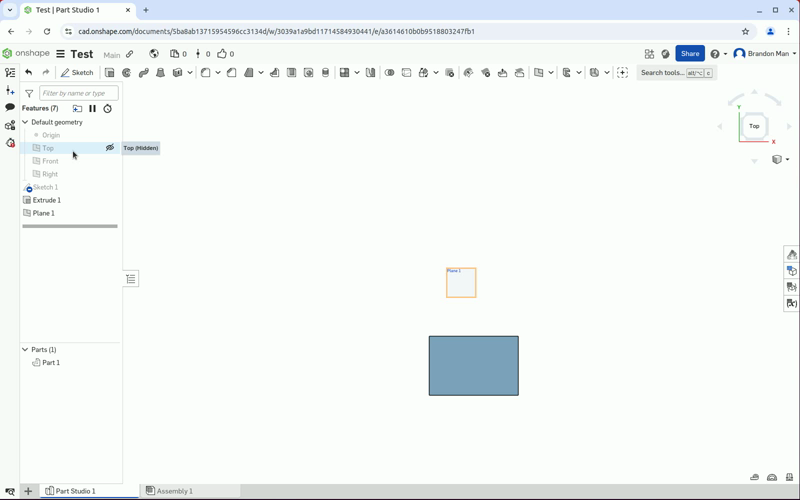
key(shift+s)
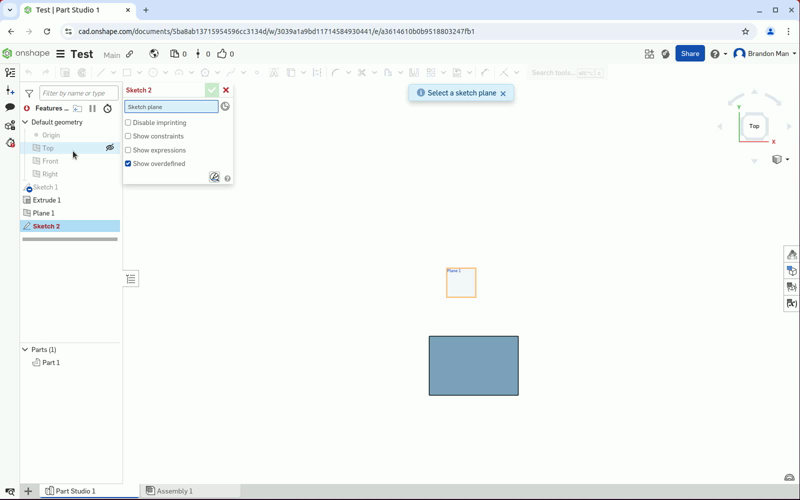
mouse_move(73, 215)
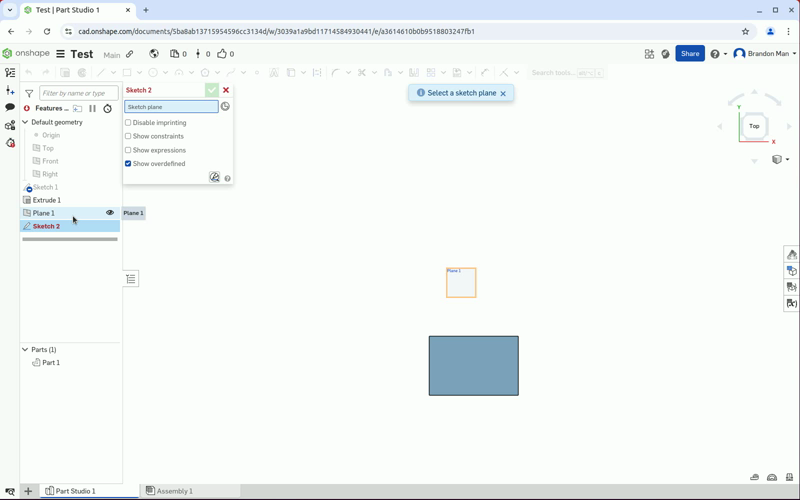
click(73, 215)
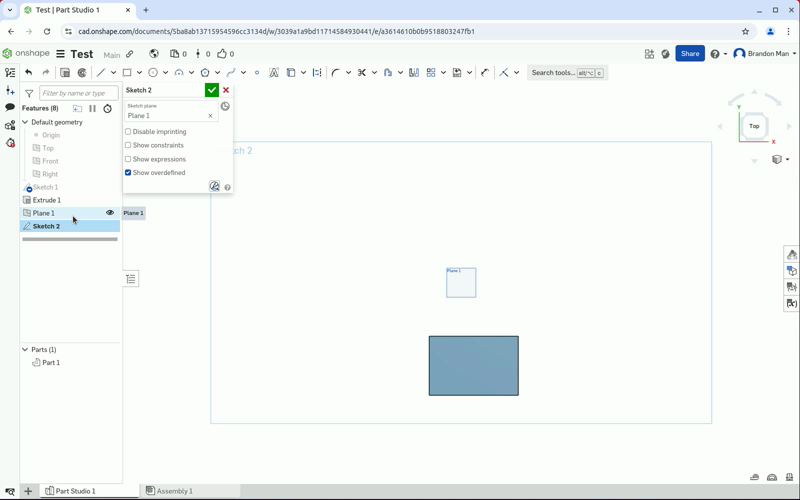
mouse_move(73, 352)
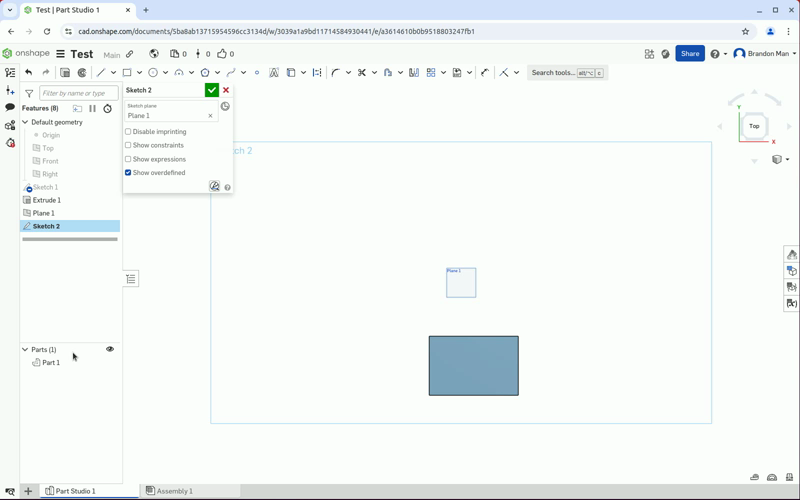
key(y)
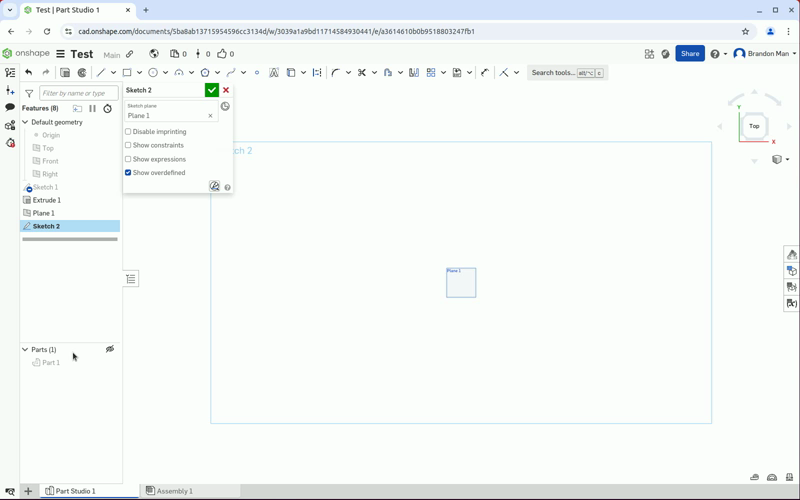
key(l)
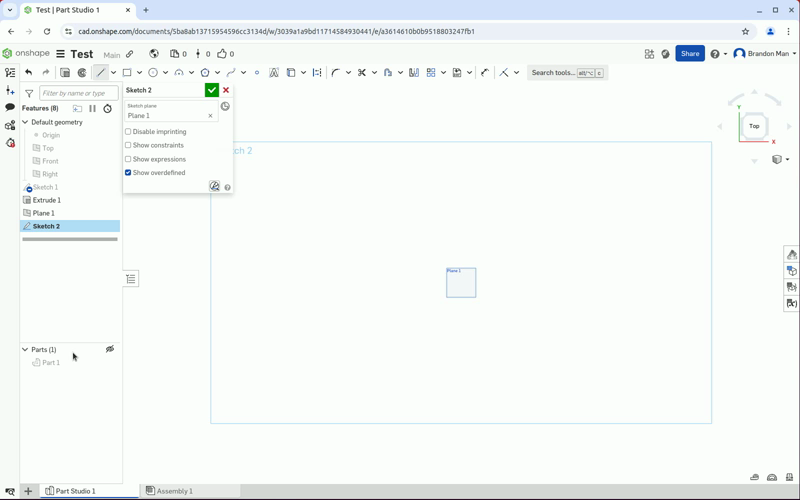
key_down(shift)
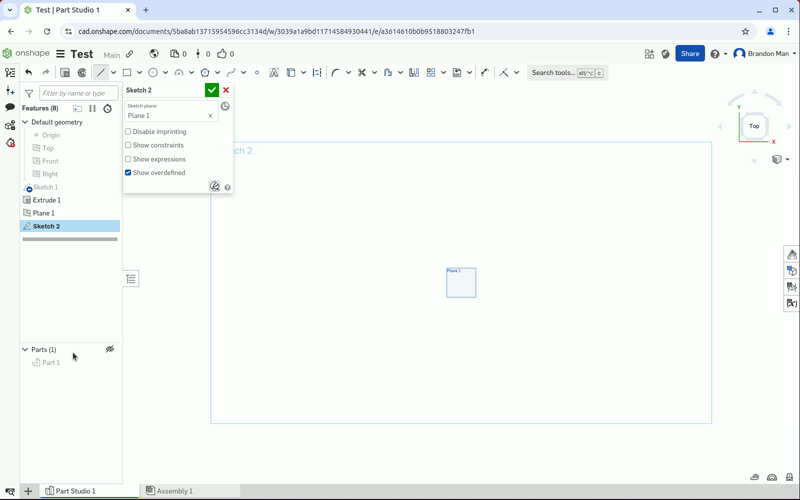
mouse_move(429, 395)
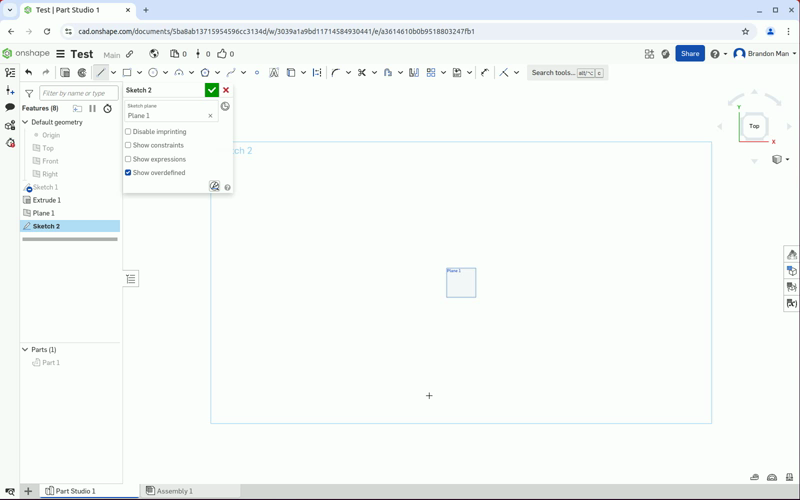
click(429, 395)
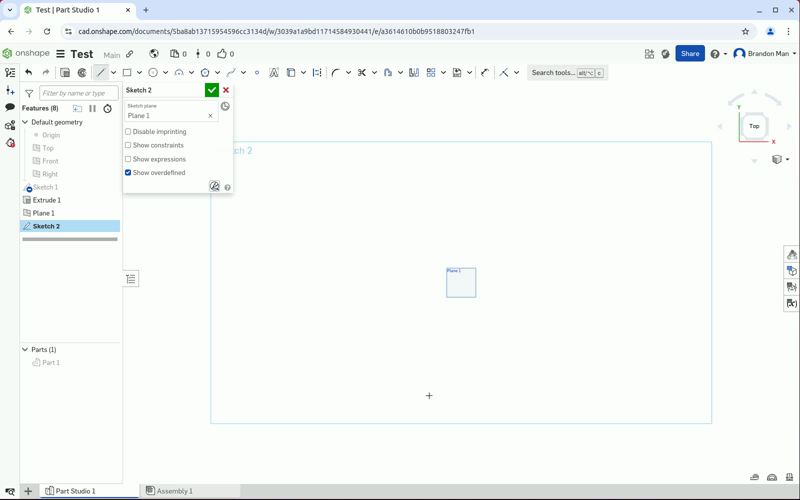
key_up(shift)
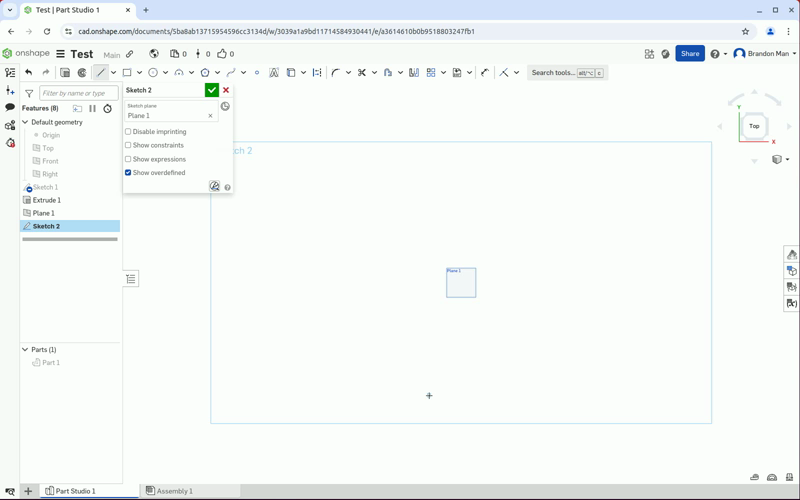
key_down(shift)
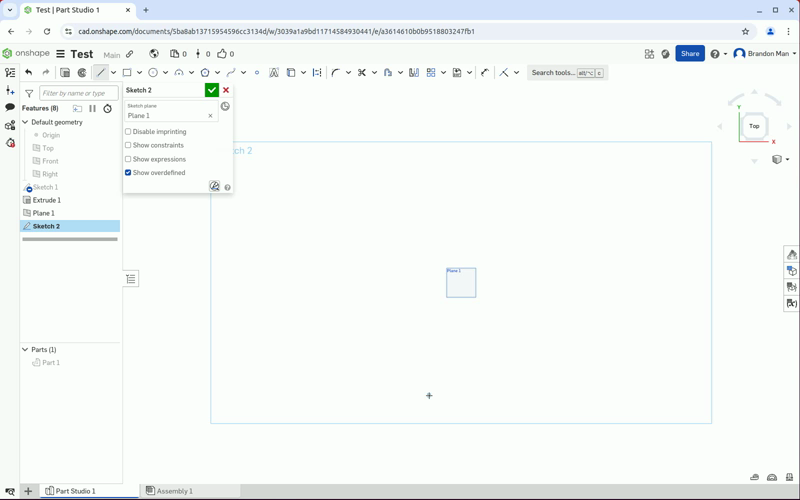
mouse_move(459, 395)
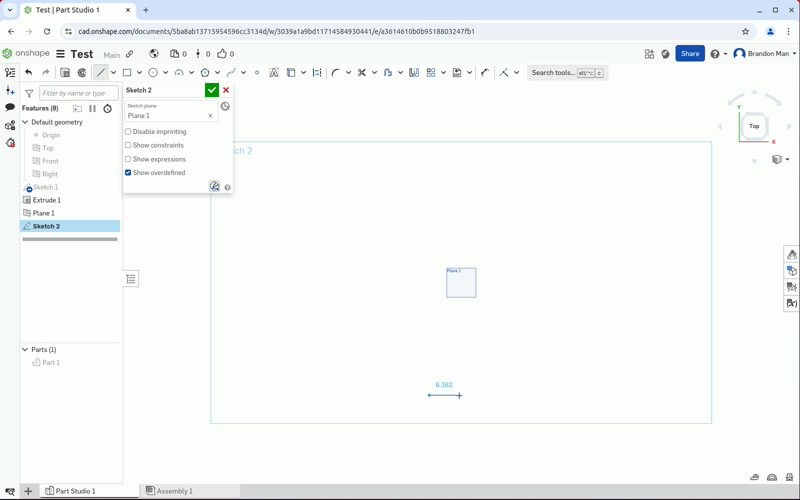
mouse_move(444, 395)
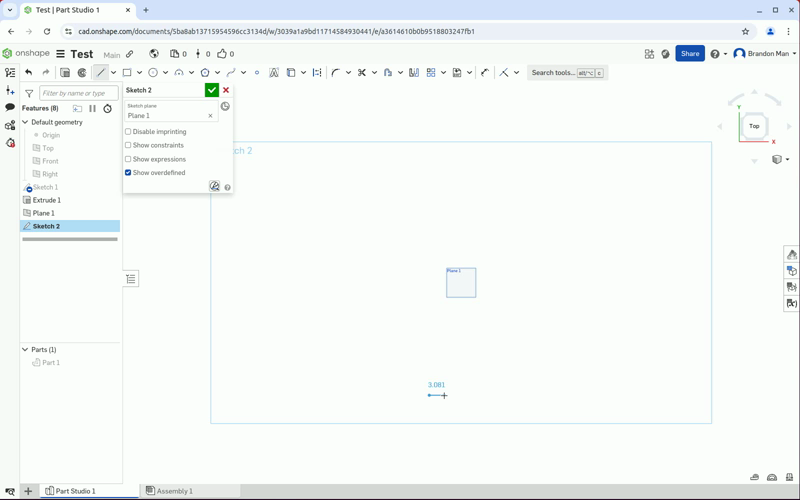
click(444, 395)
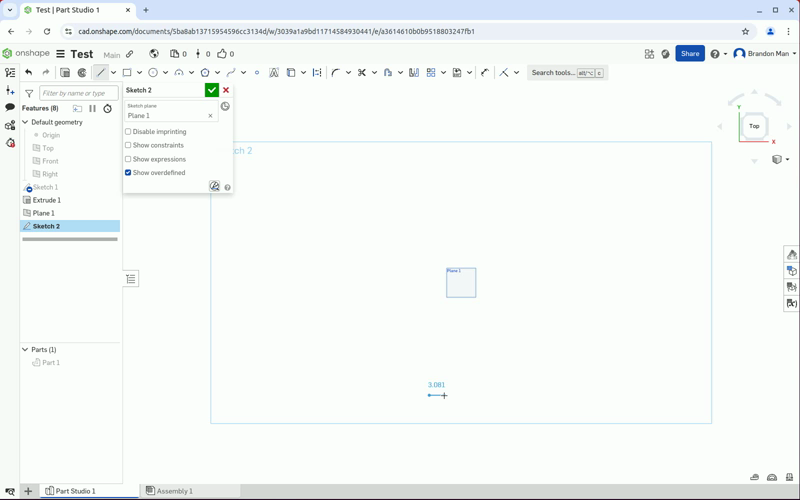
key_up(shift)
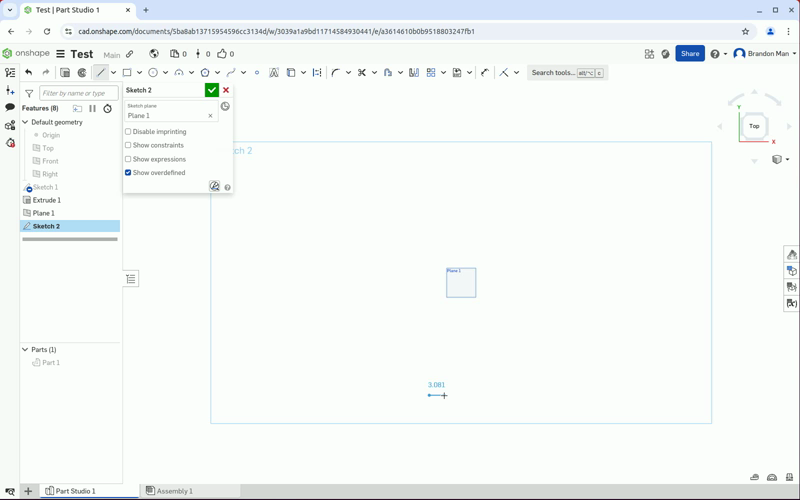
key_down(shift)
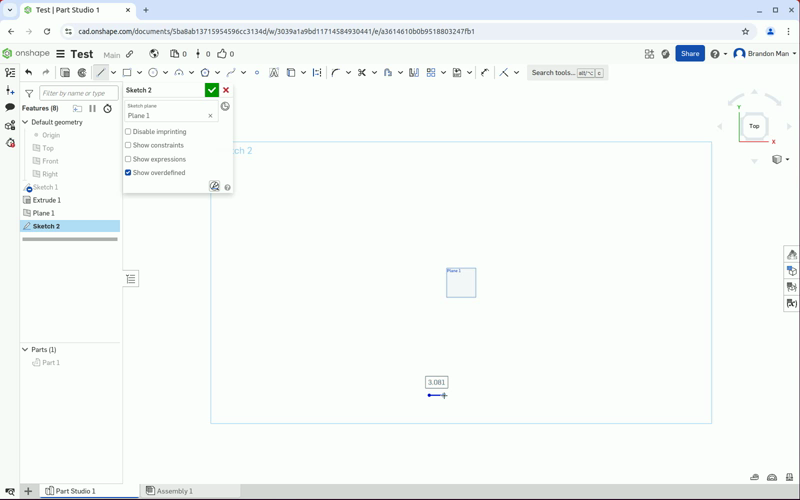
mouse_move(444, 335)
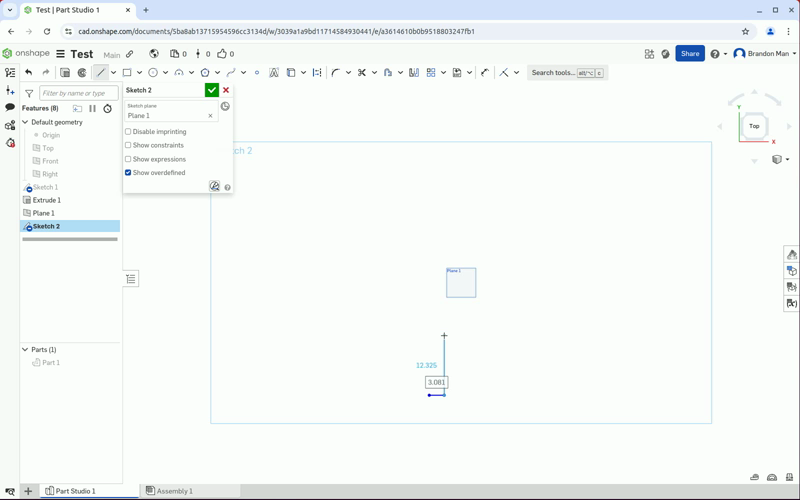
click(444, 335)
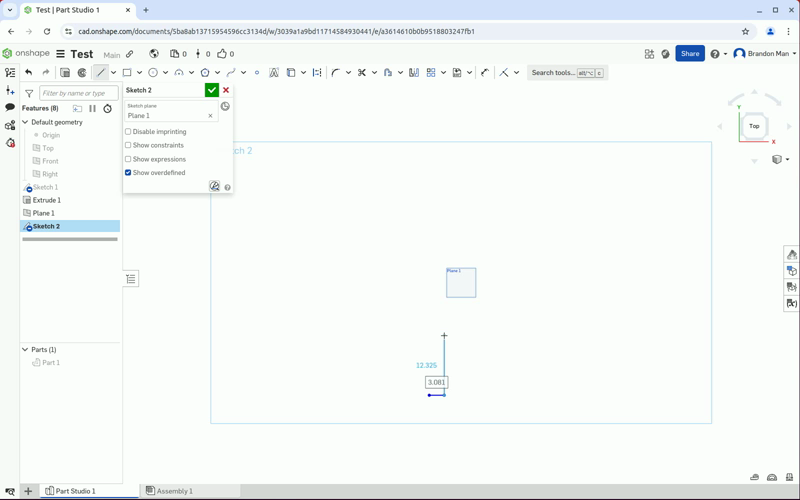
key_up(shift)
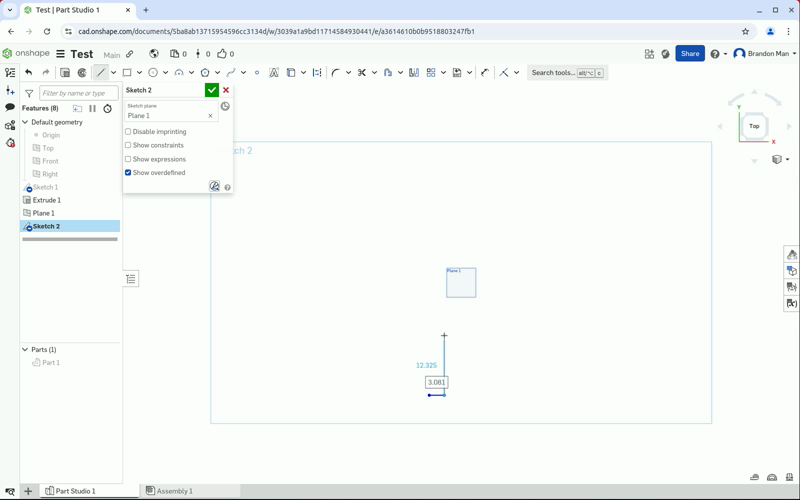
key_down(shift)
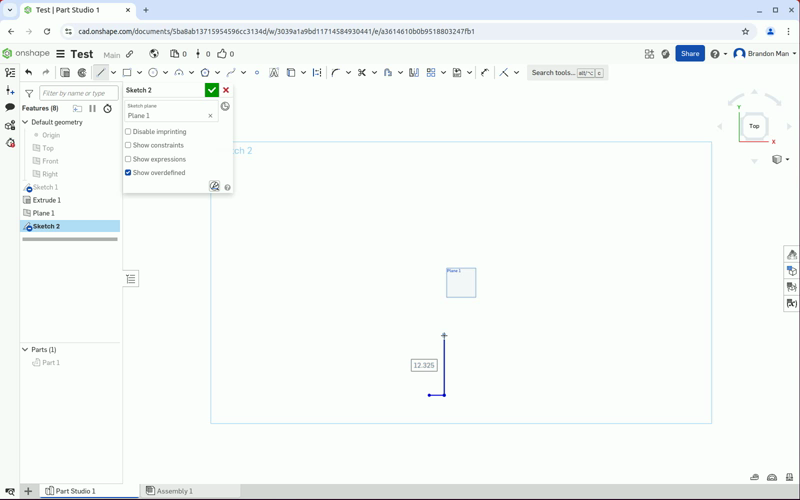
mouse_move(474, 335)
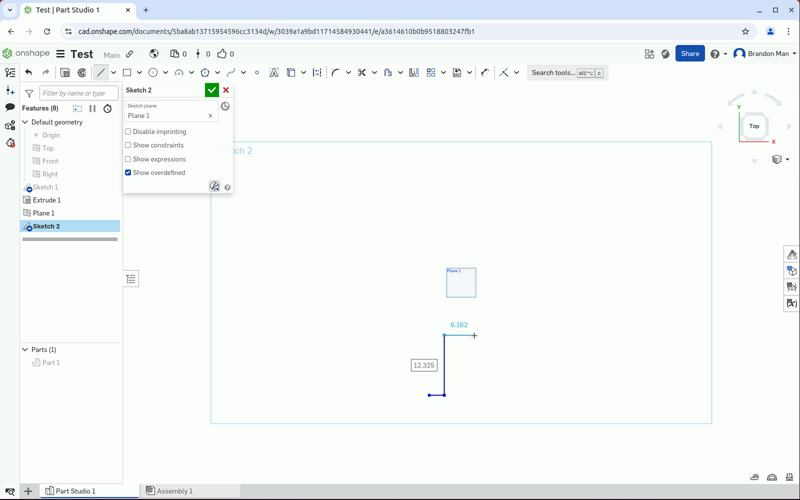
mouse_move(429, 335)
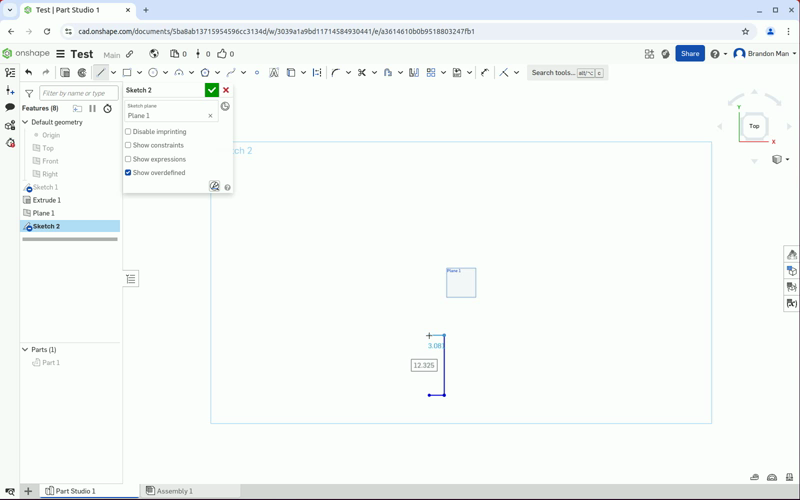
click(429, 335)
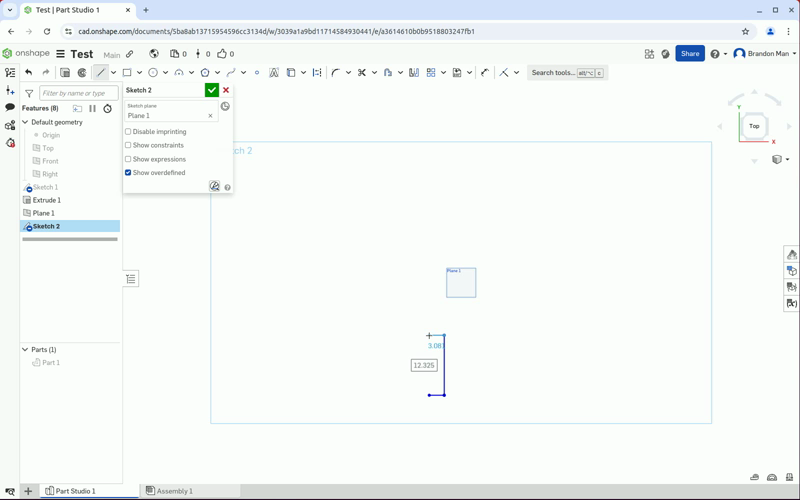
key_up(shift)
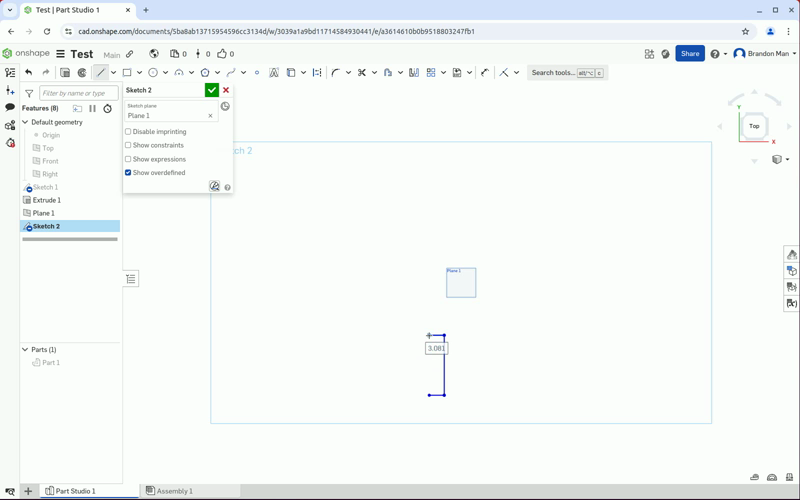
key_down(shift)
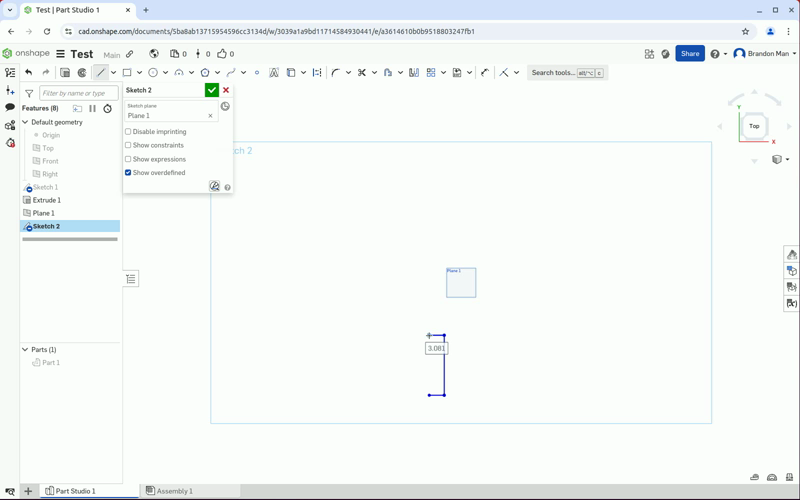
mouse_move(429, 395)
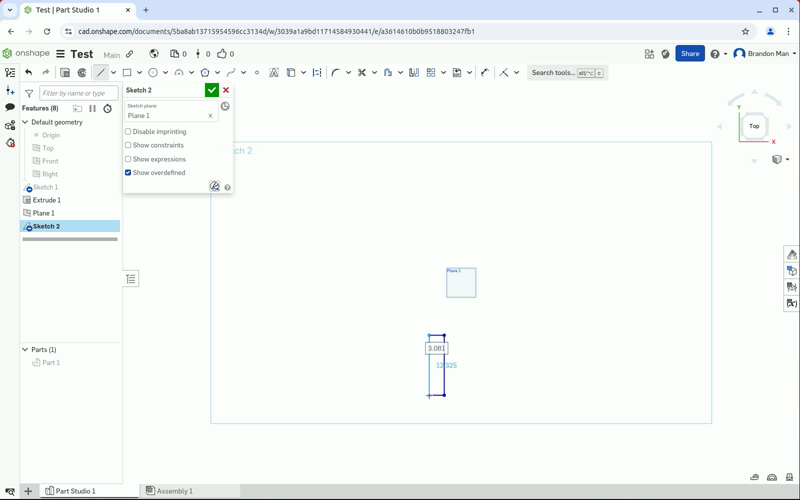
key_up(shift)
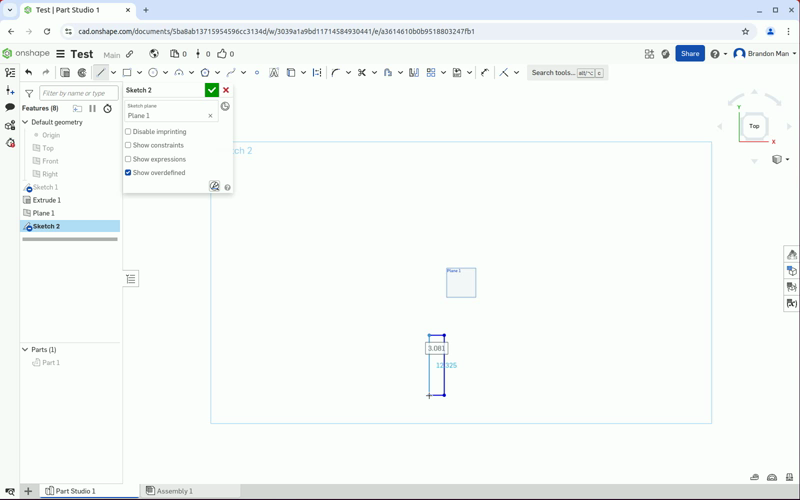
click(429, 395)
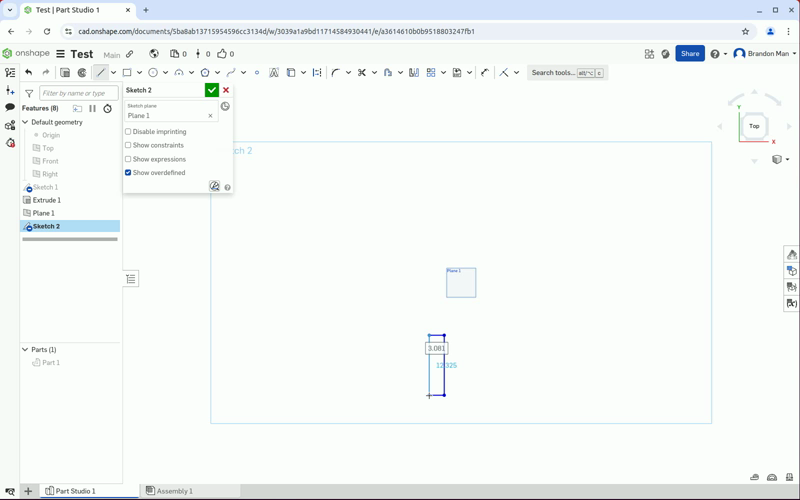
key(esc)
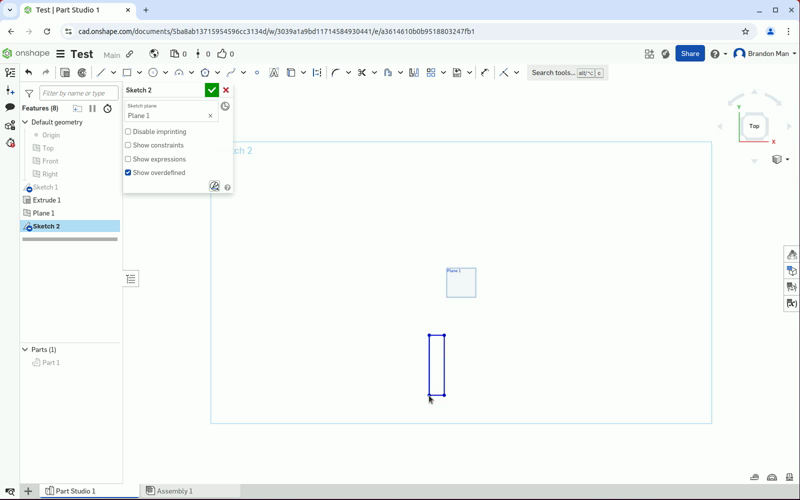
mouse_move(440, 346)
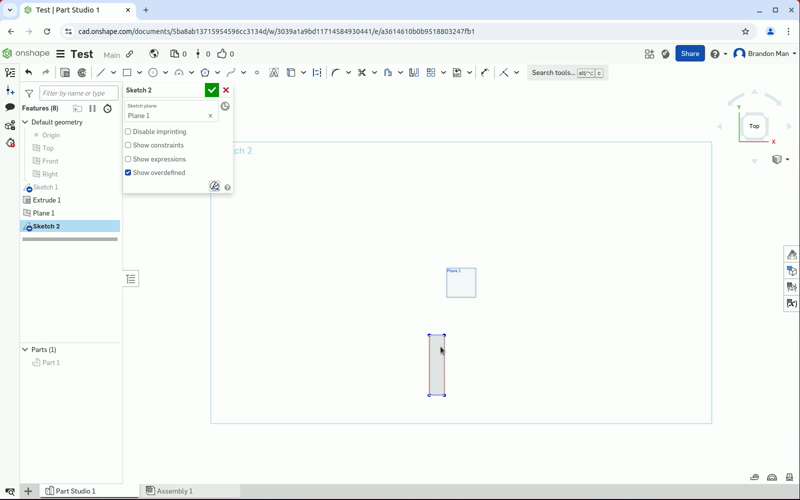
scroll(6)
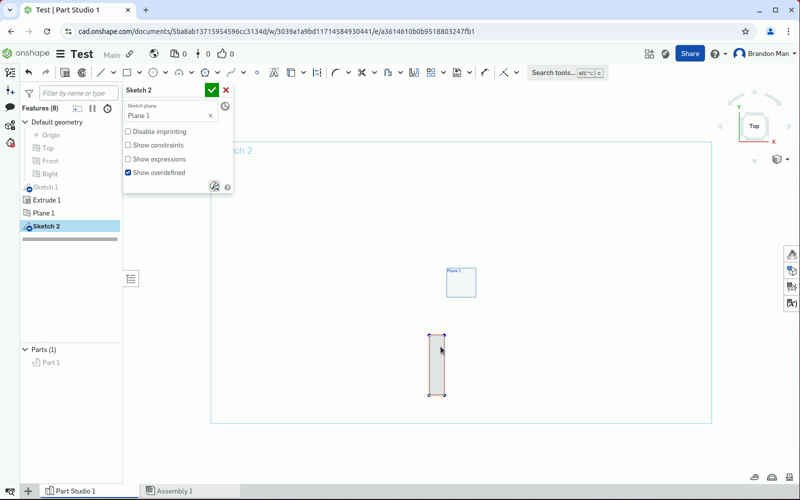
scroll(6)
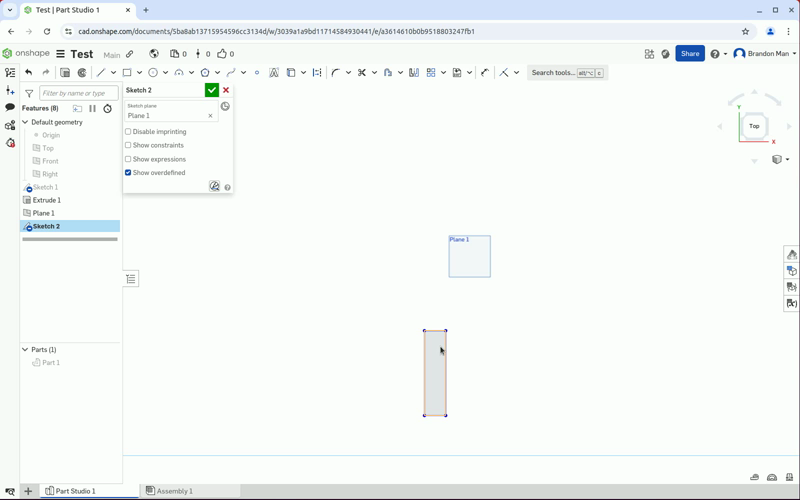
scroll(6)
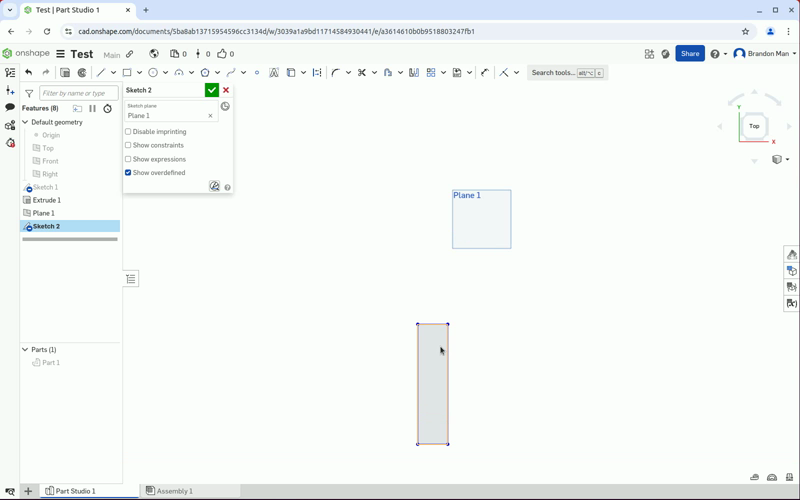
scroll(6)
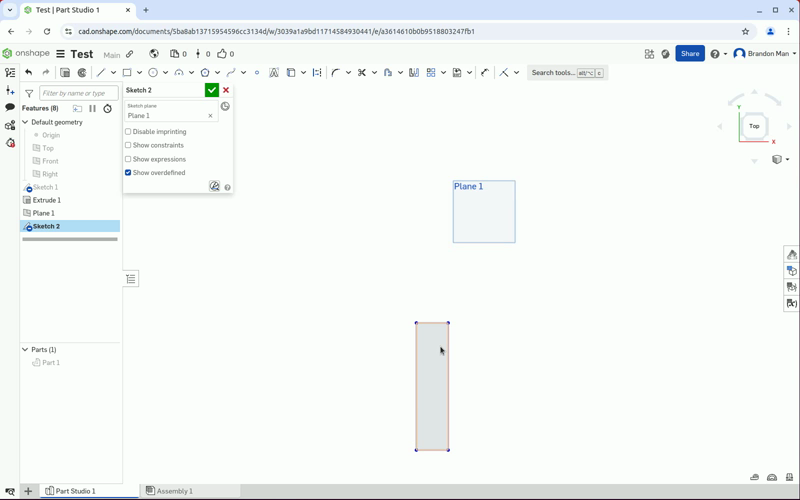
scroll(6)
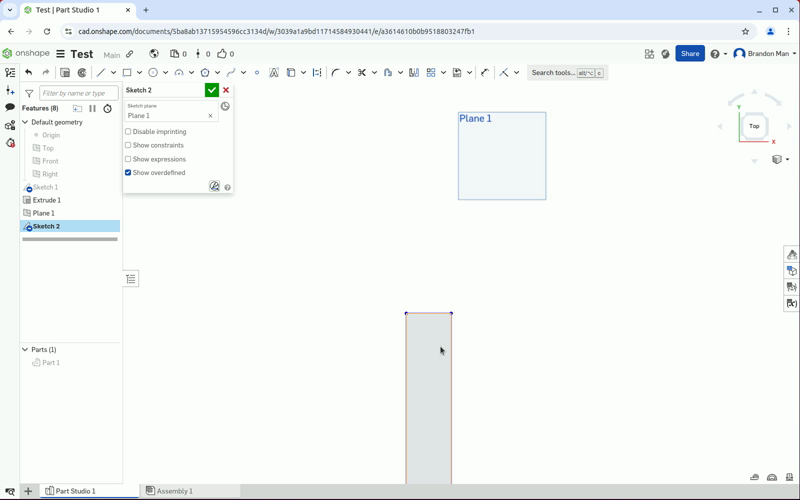
scroll(6)
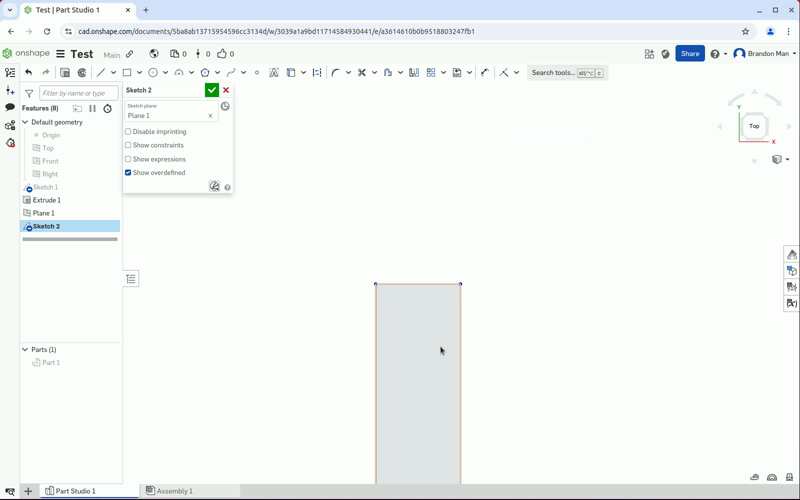
scroll(6)
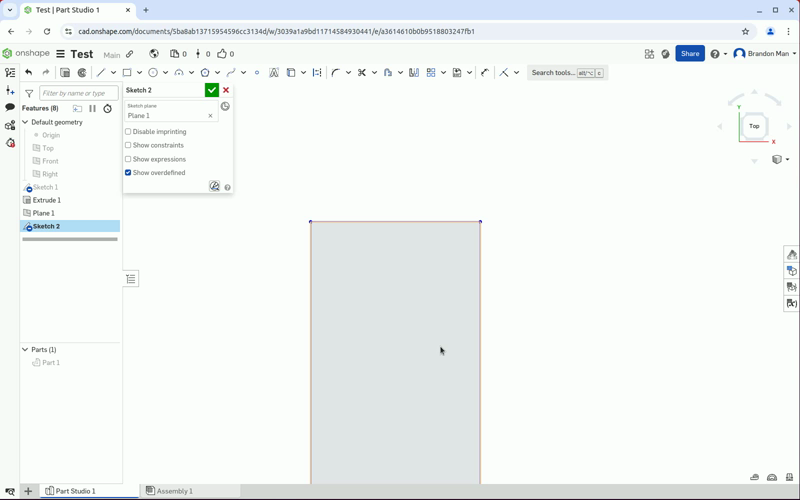
click(440, 346)
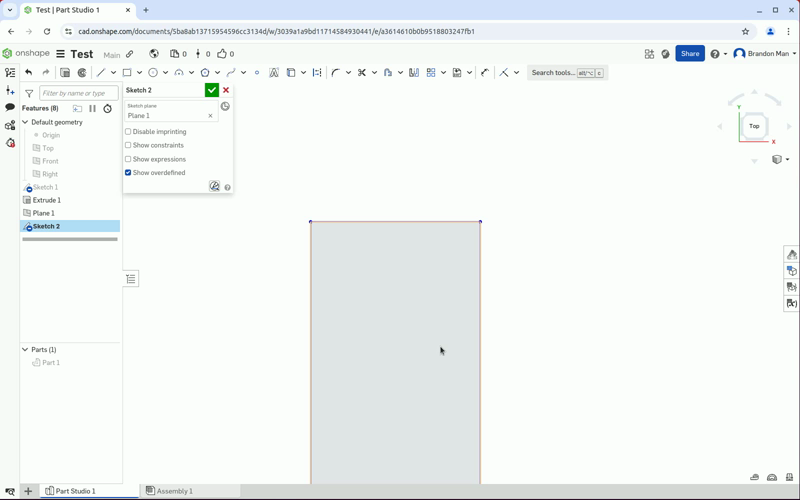
scroll(-6)
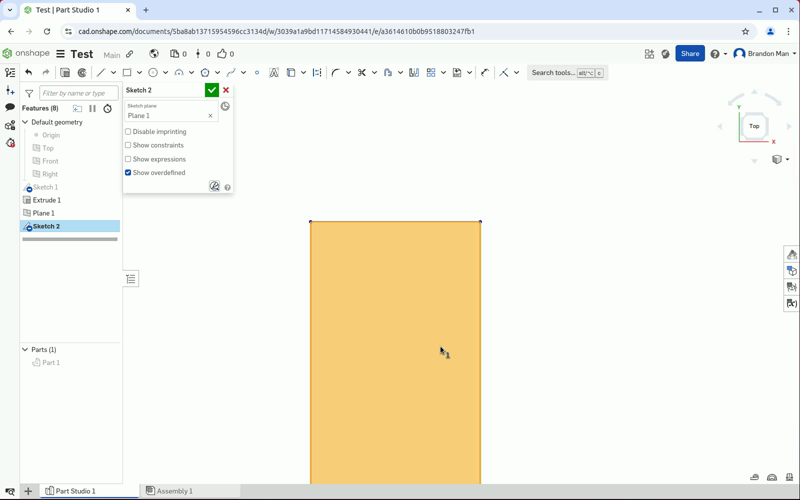
scroll(-6)
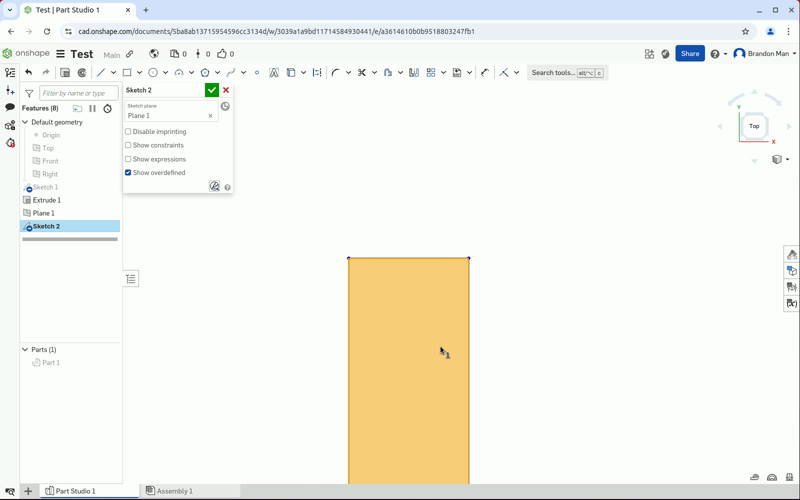
scroll(-6)
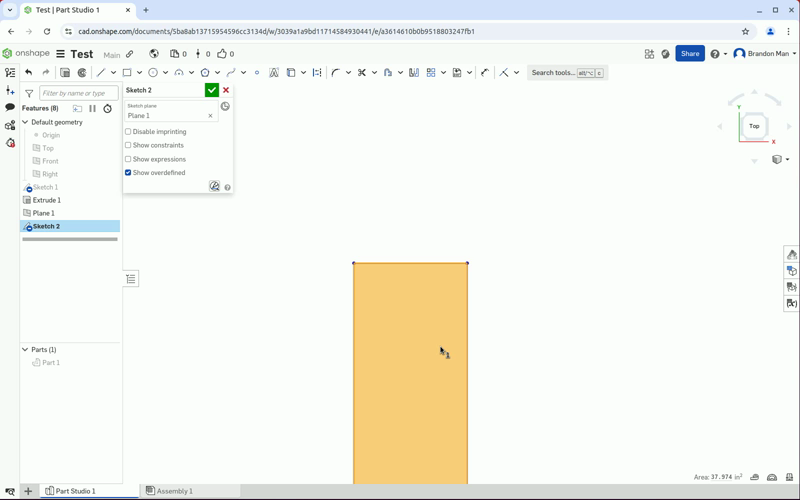
scroll(-6)
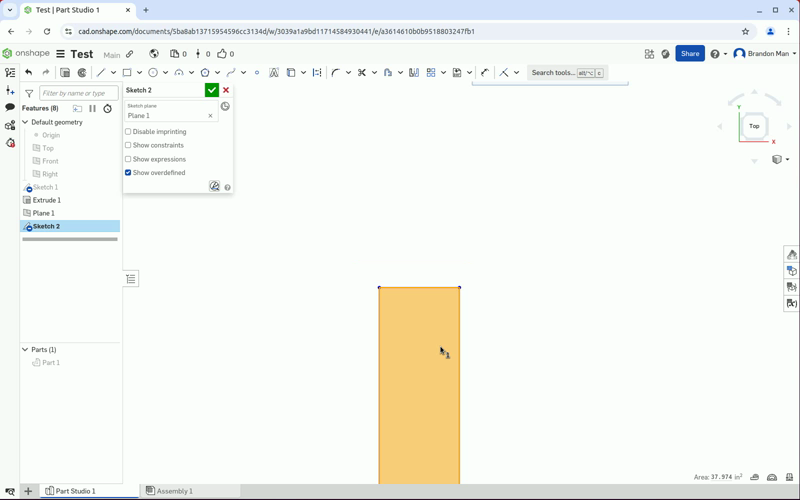
scroll(-6)
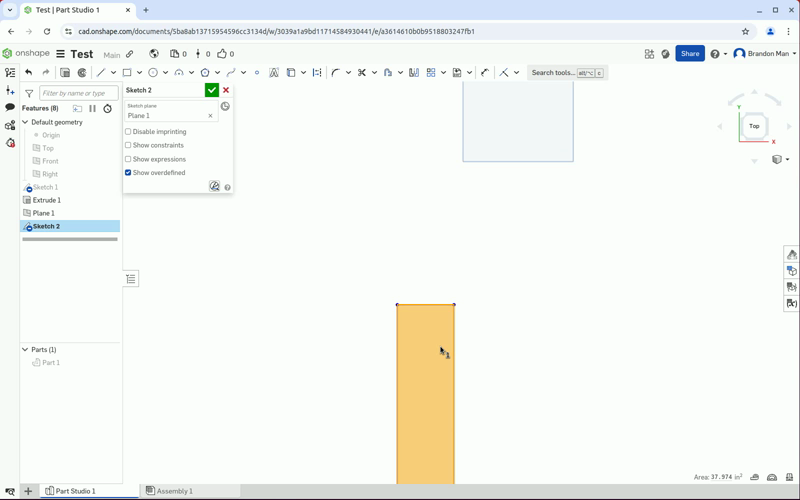
scroll(-6)
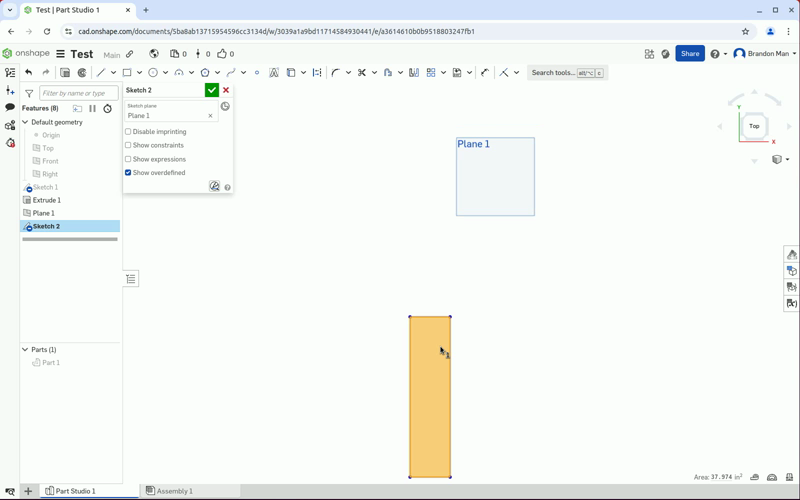
scroll(-6)
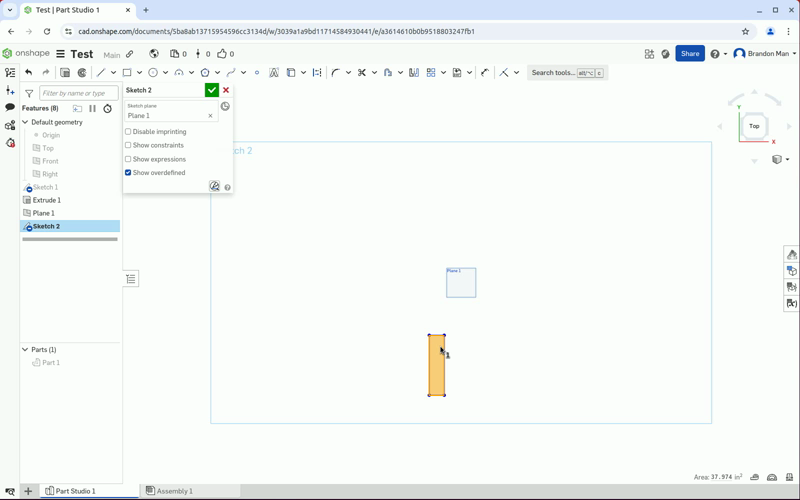
mouse_move(73, 352)
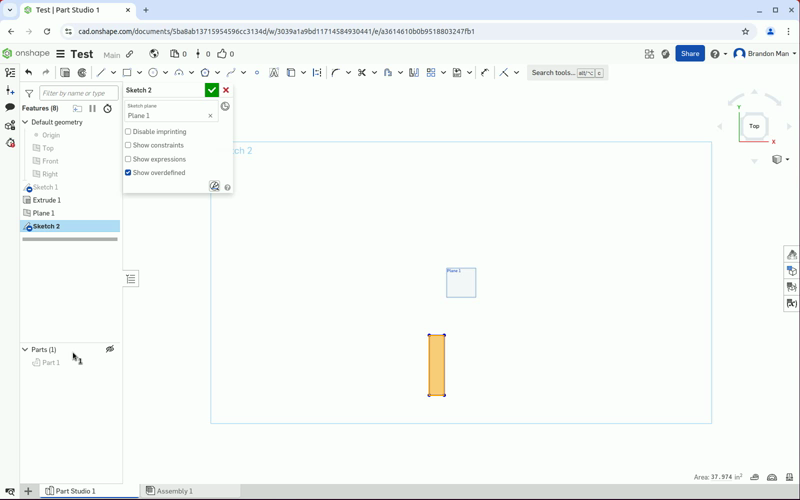
key(shift+y)
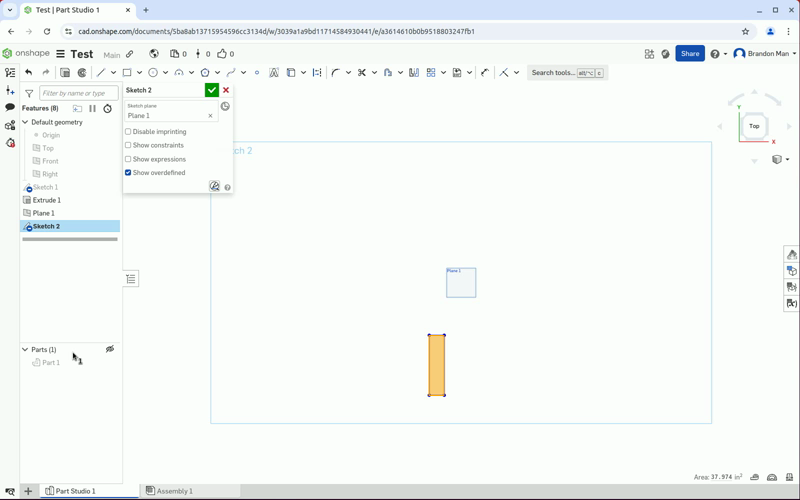
key(shift+e)
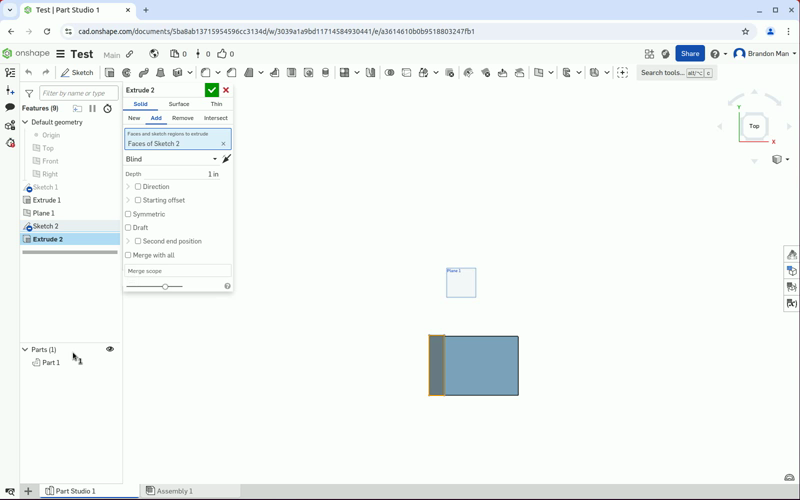
mouse_move(143, 106)
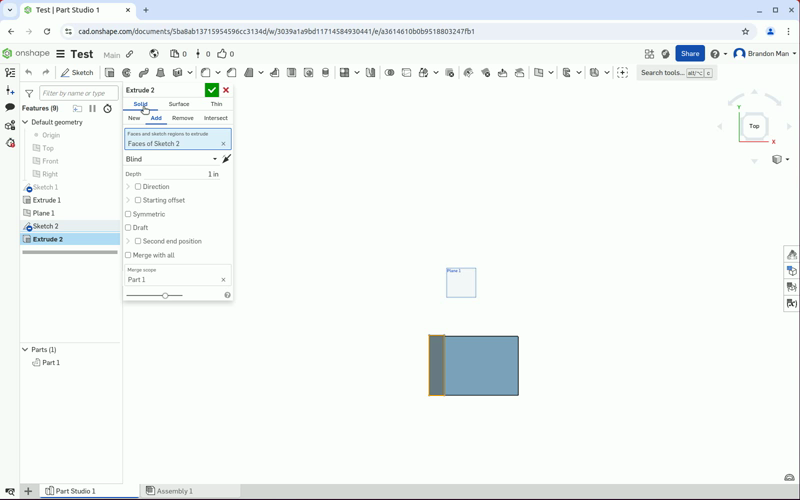
click(143, 106)
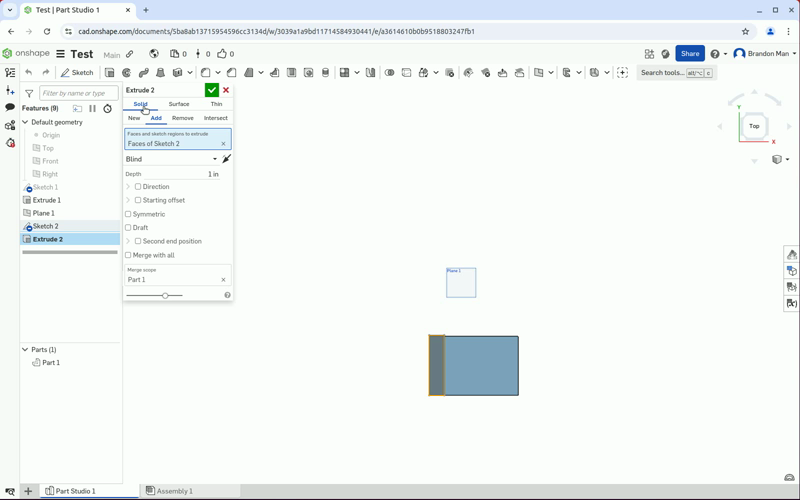
mouse_move(137, 120)
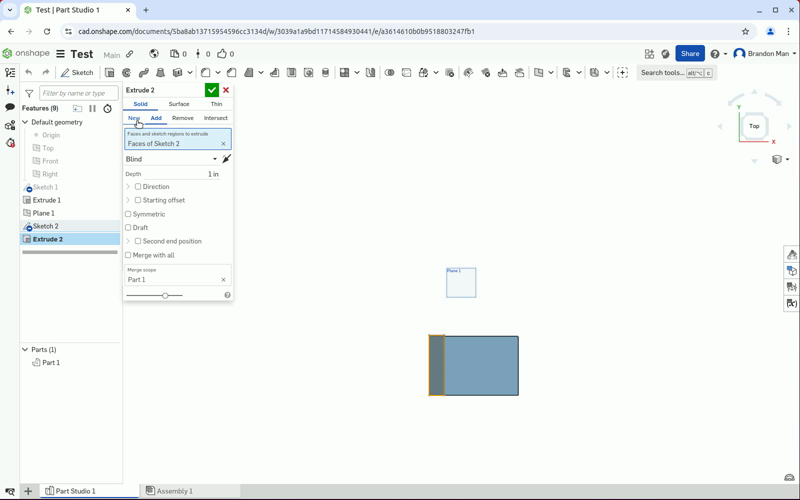
click(137, 120)
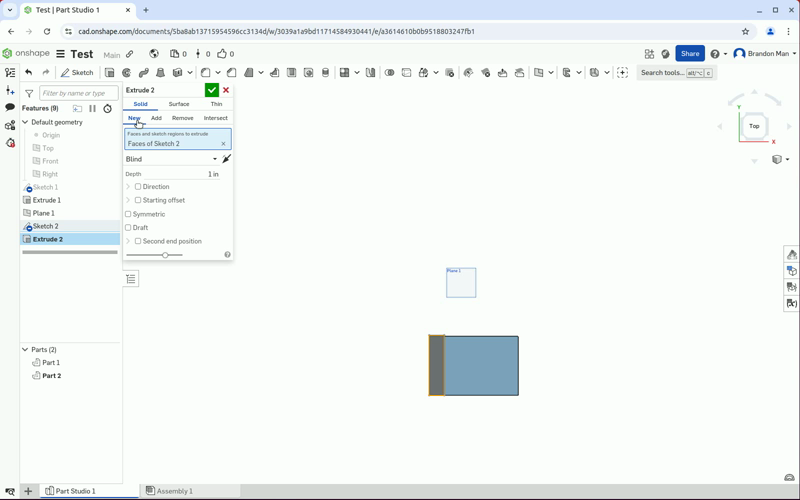
key(tab, 4)
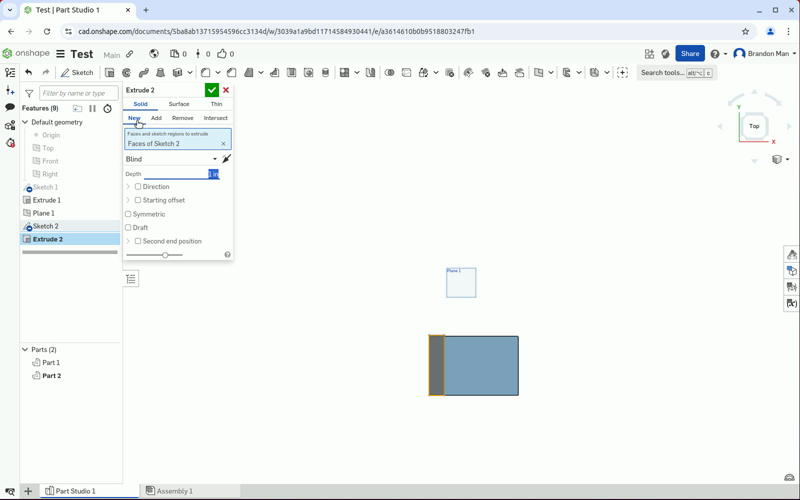
text(3.129)
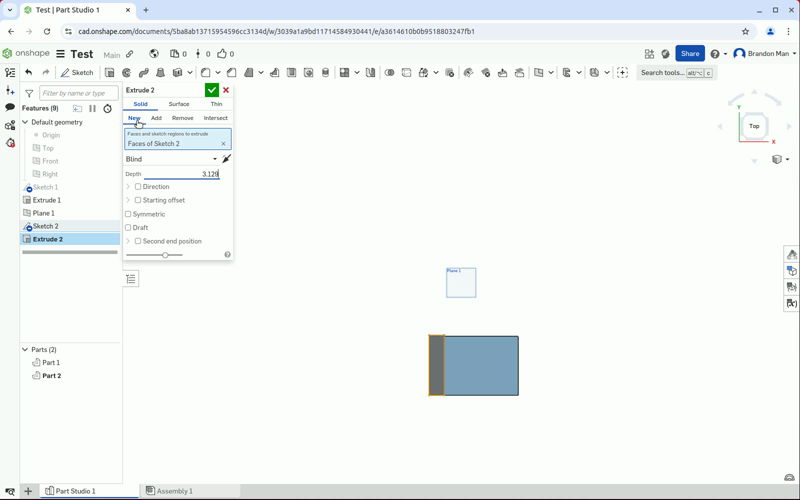
key(enter)
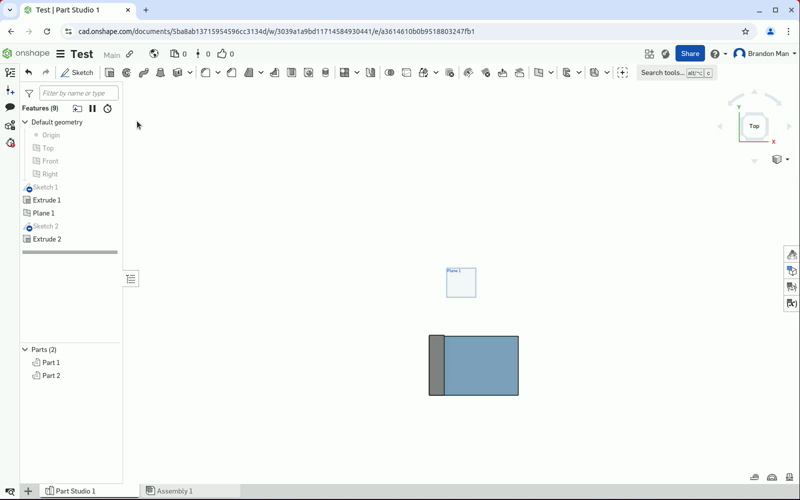
key(shift+h)
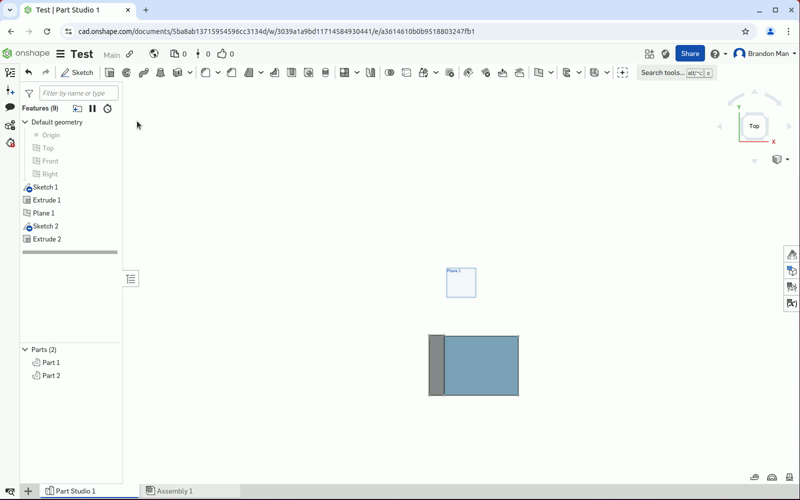
key(shift+h)
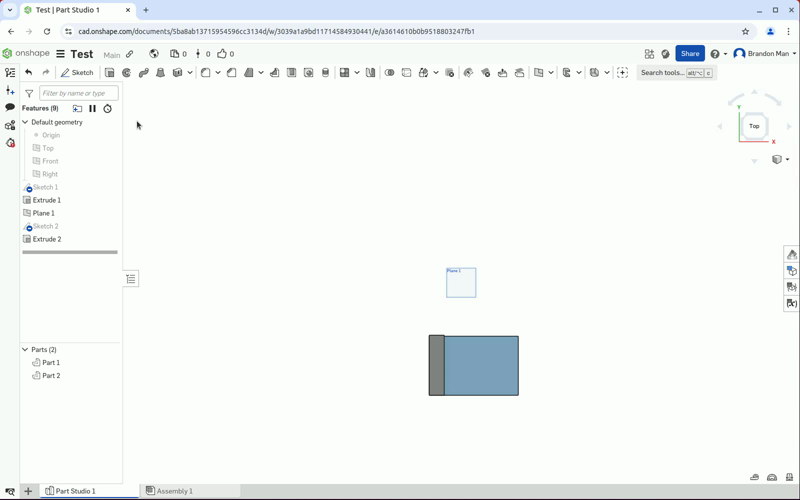
mouse_move(73, 189)
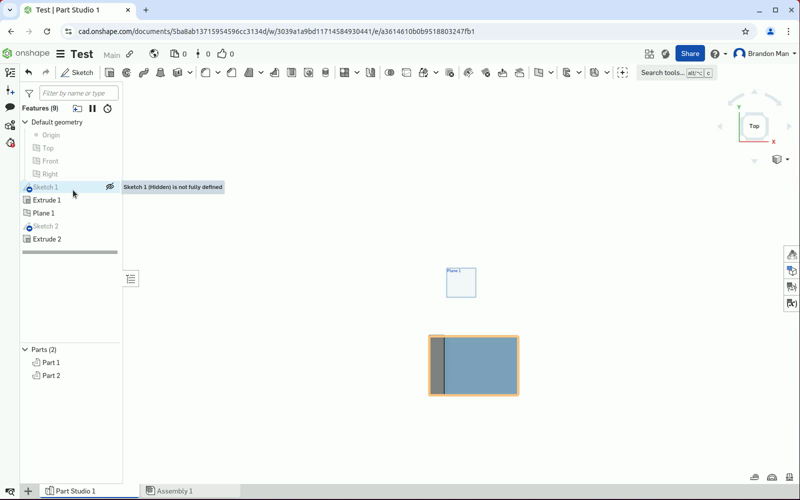
click(73, 189)
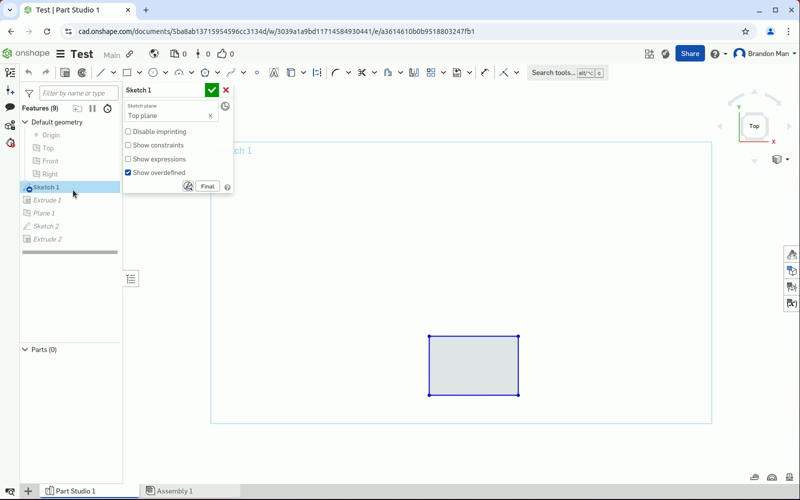
mouse_move(229, 92)
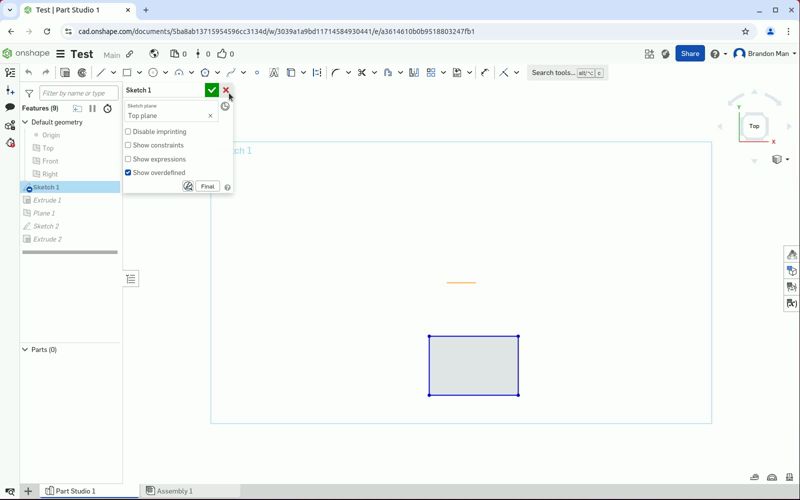
click(229, 92)
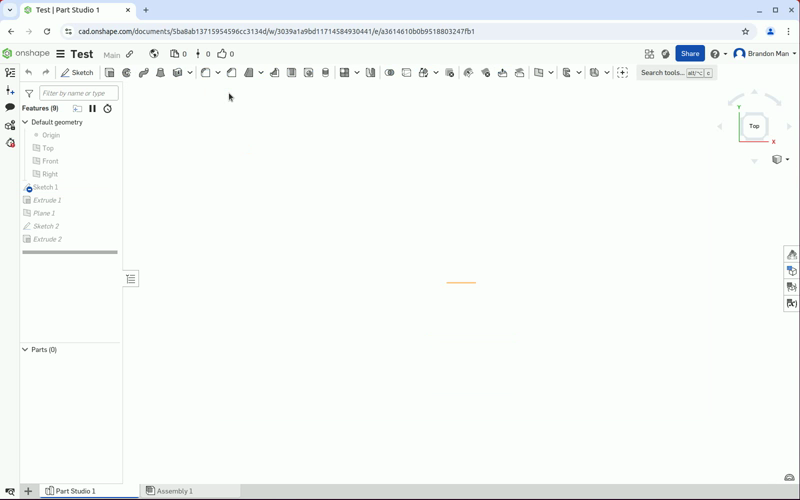
key(shift+s)
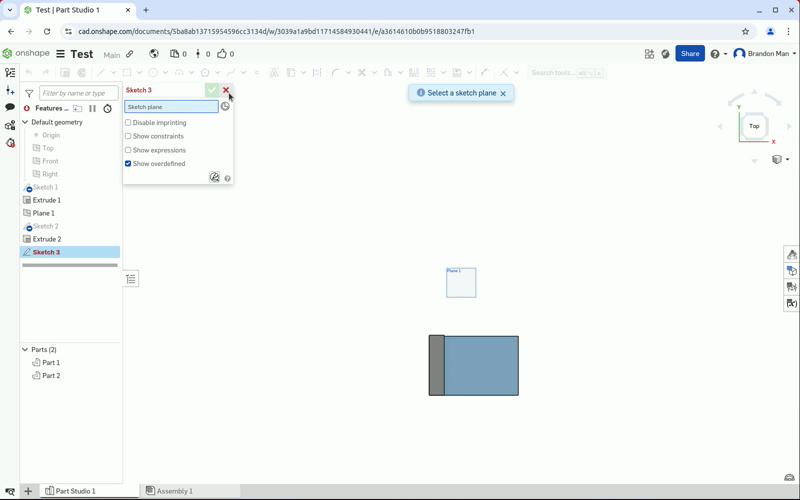
mouse_move(73, 215)
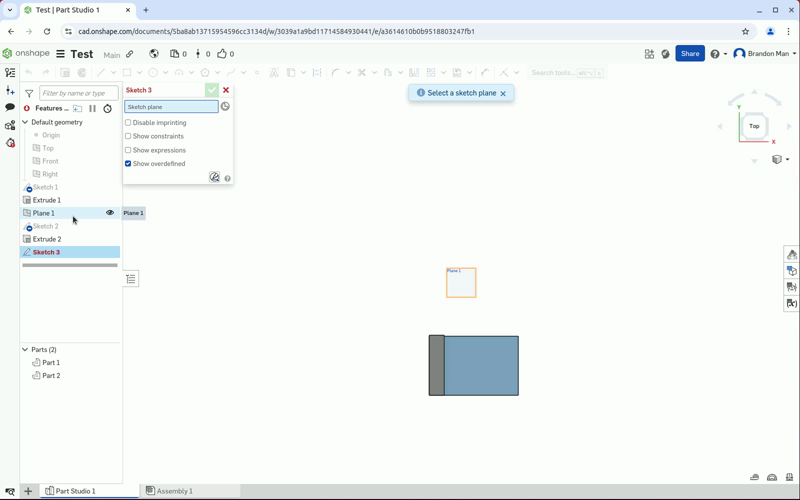
click(73, 215)
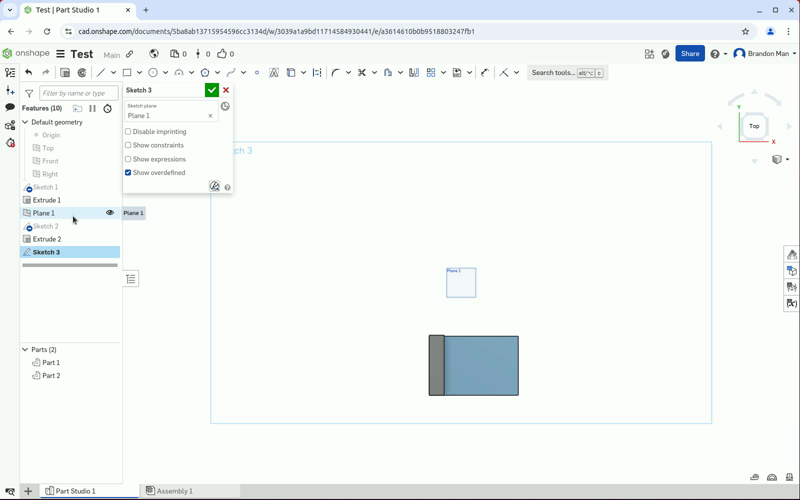
mouse_move(73, 352)
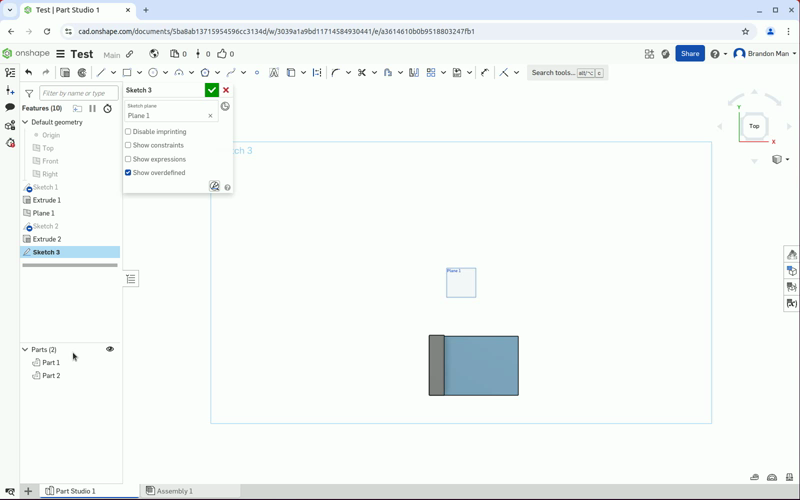
key(y)
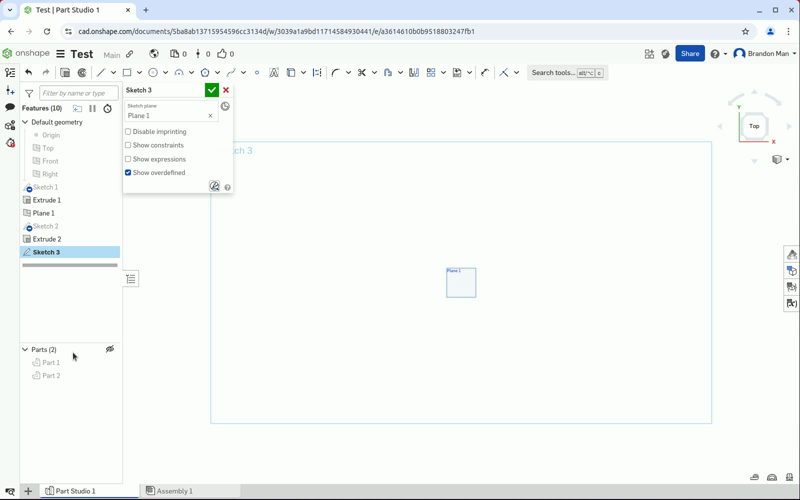
key(l)
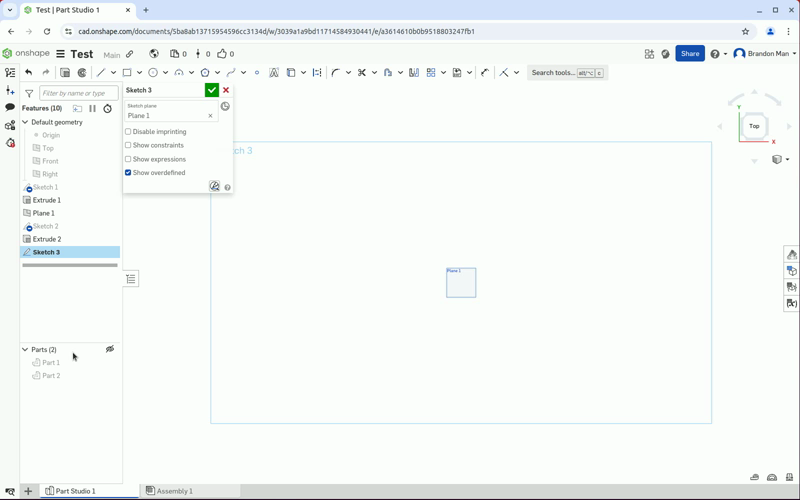
key_down(shift)
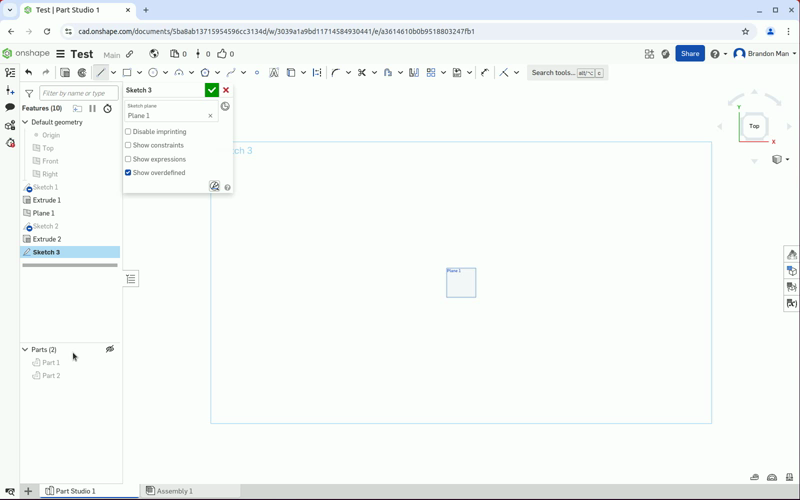
mouse_move(502, 395)
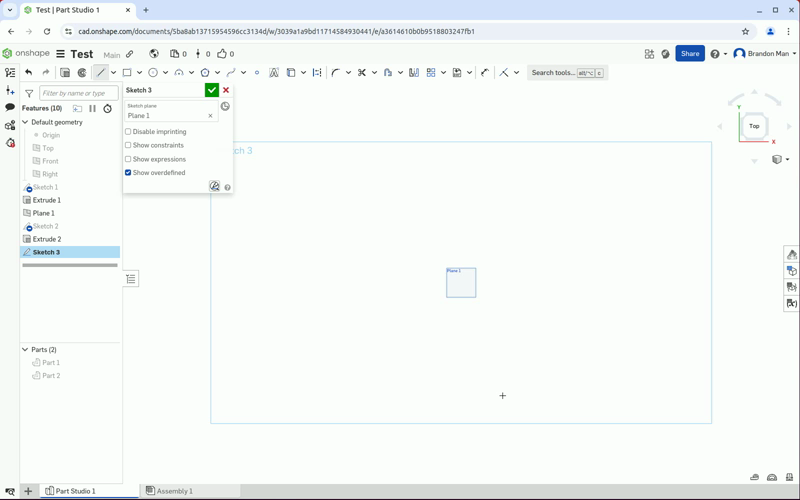
click(502, 395)
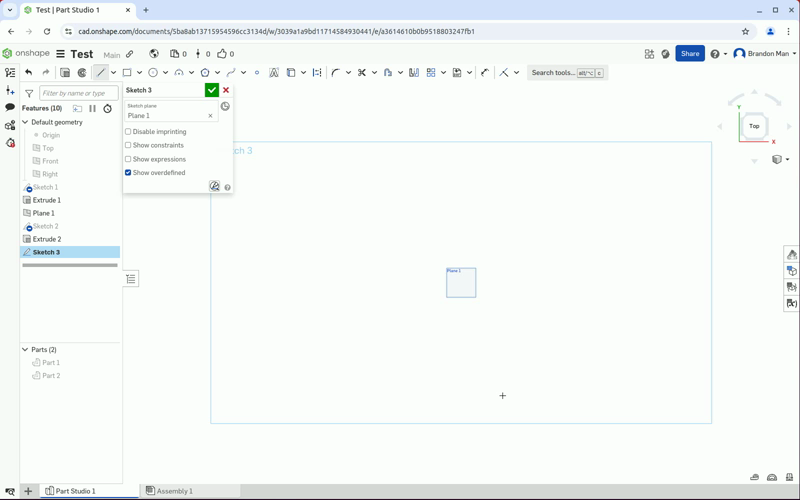
key_up(shift)
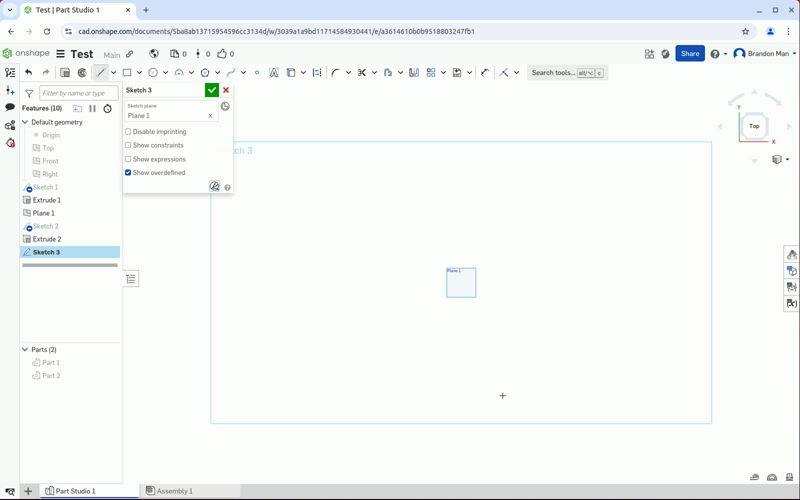
key_down(shift)
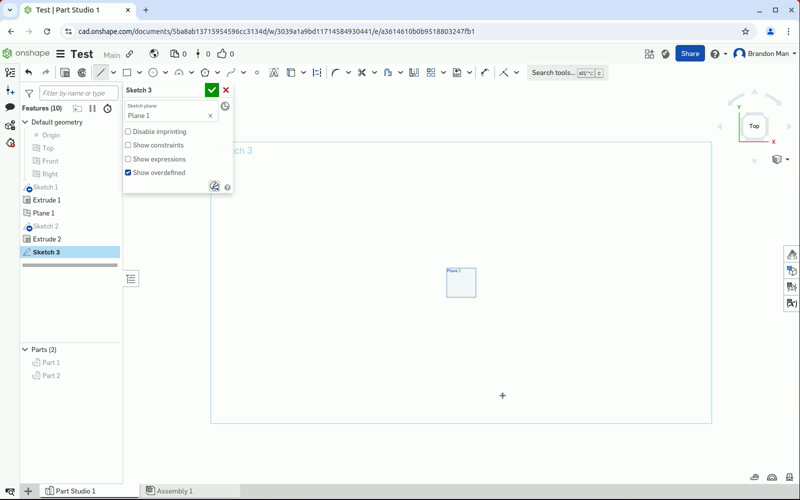
mouse_move(532, 395)
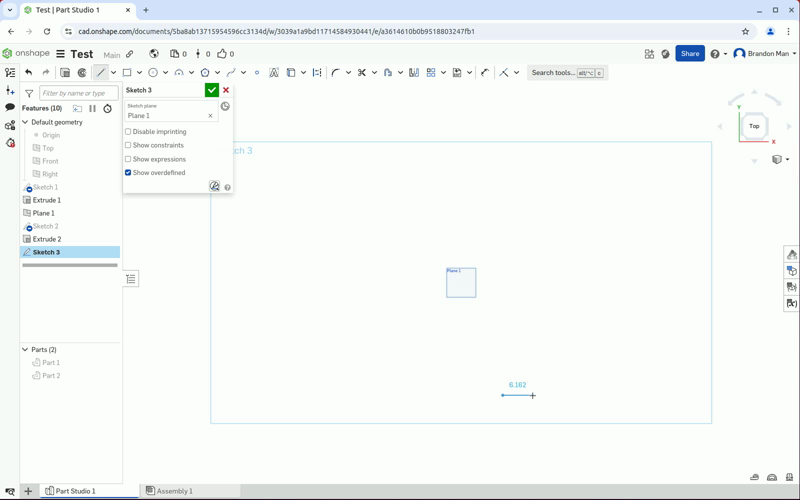
mouse_move(518, 395)
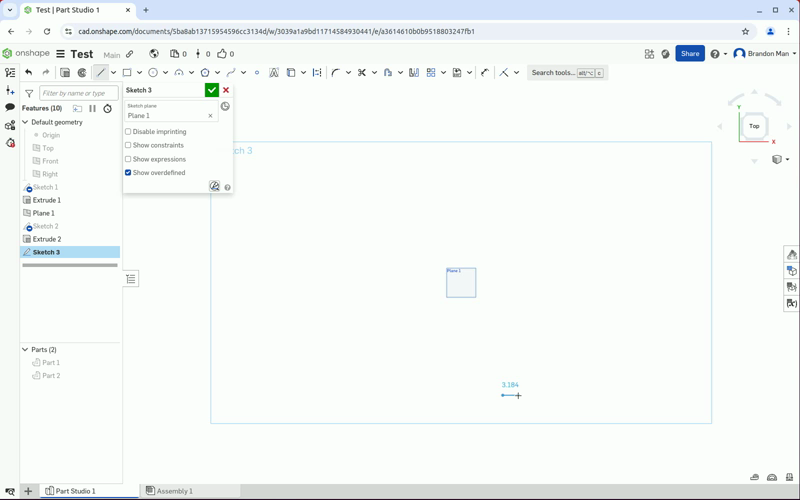
click(518, 395)
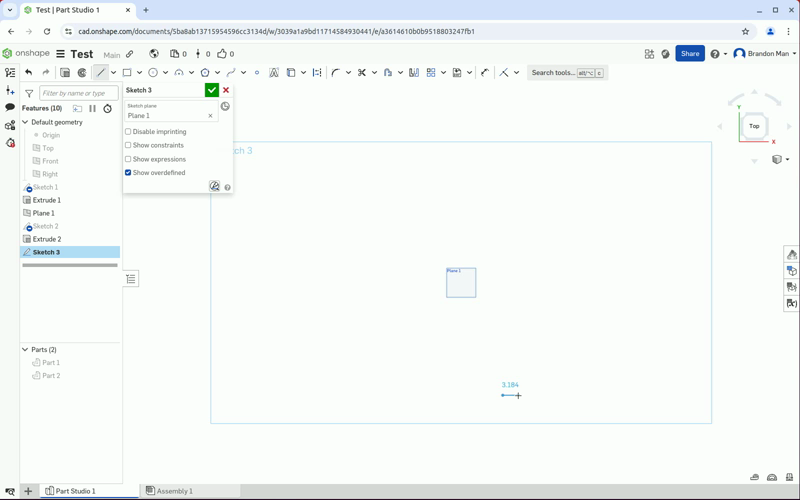
key_up(shift)
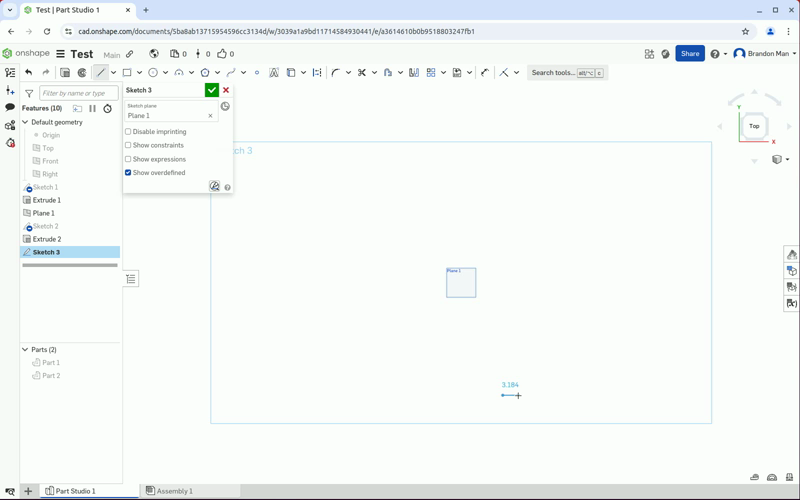
key_down(shift)
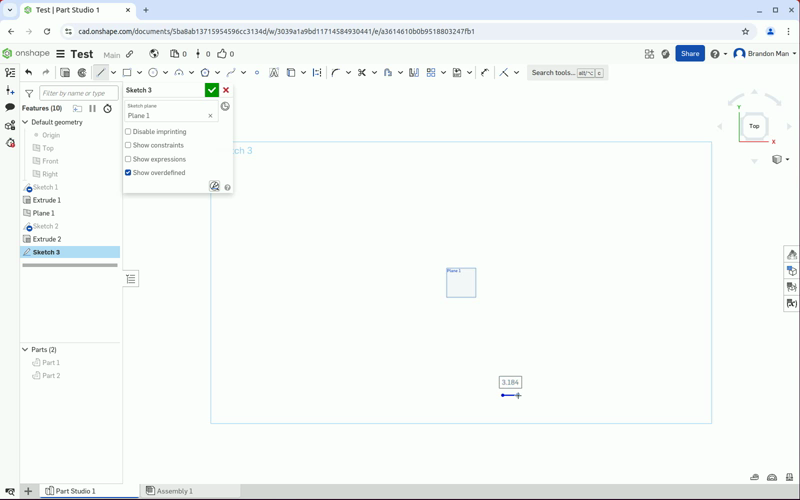
mouse_move(518, 335)
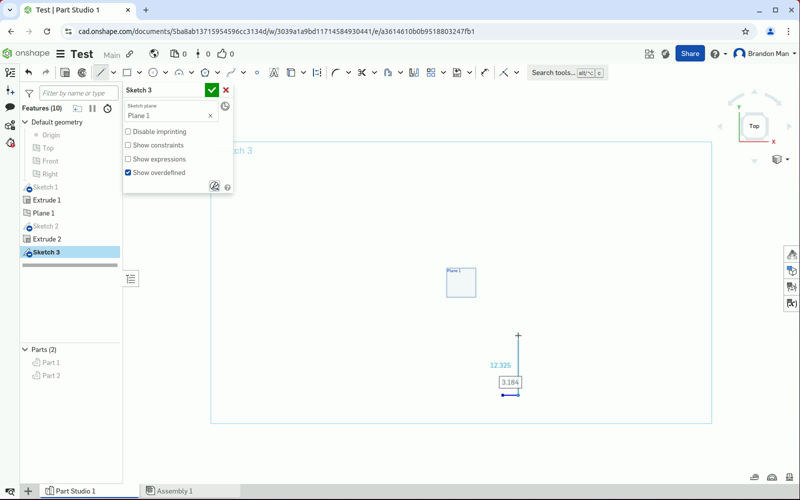
click(518, 335)
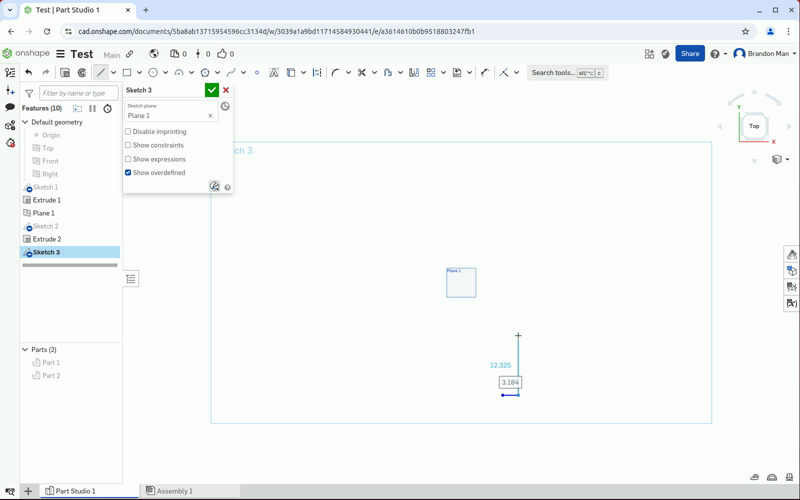
key_up(shift)
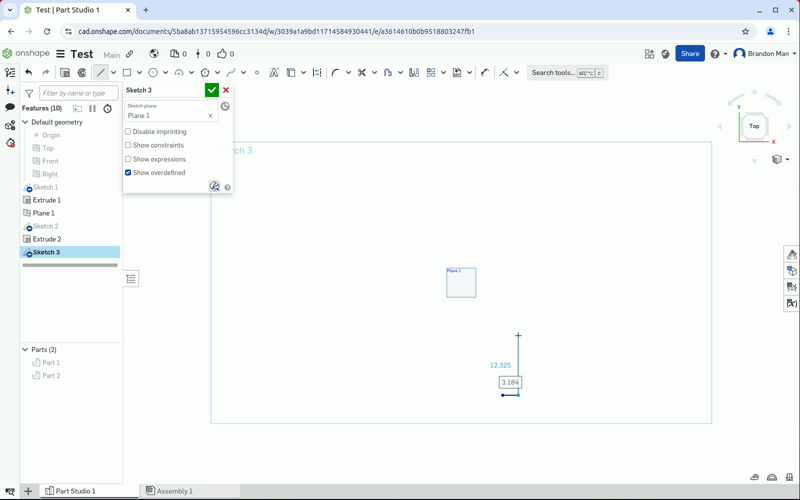
key_down(shift)
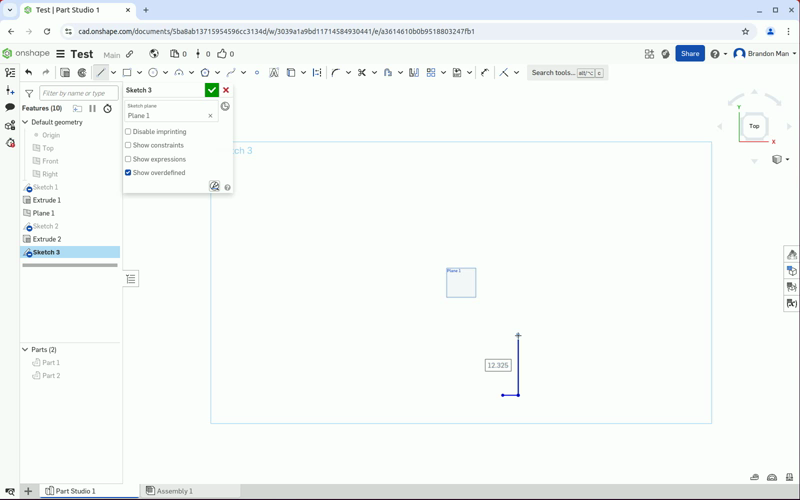
mouse_move(548, 335)
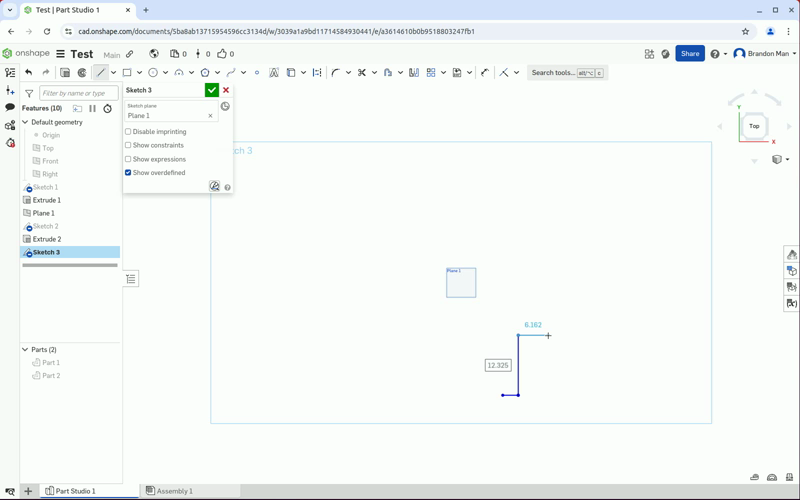
mouse_move(502, 335)
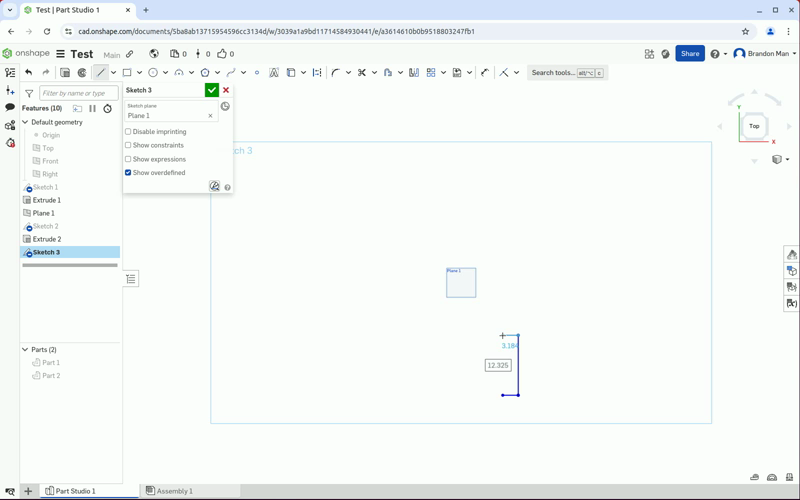
click(502, 335)
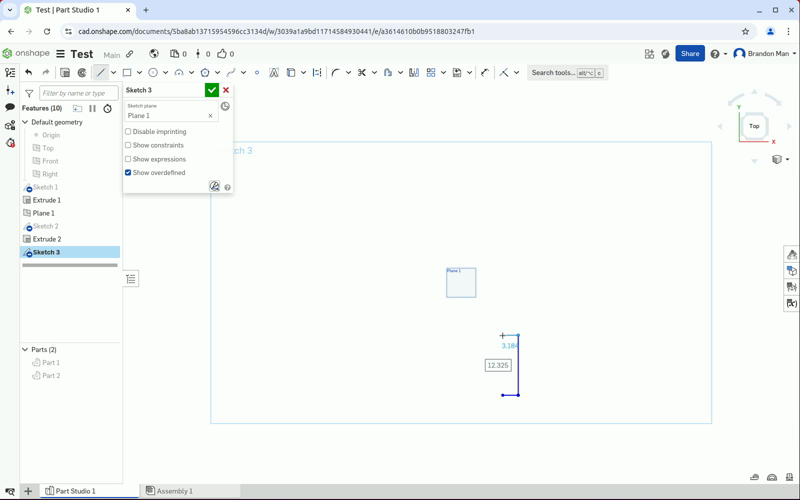
key_up(shift)
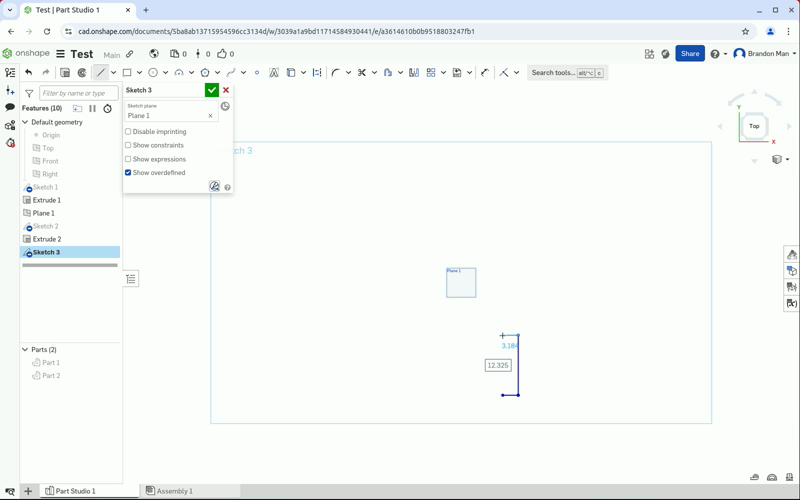
key_down(shift)
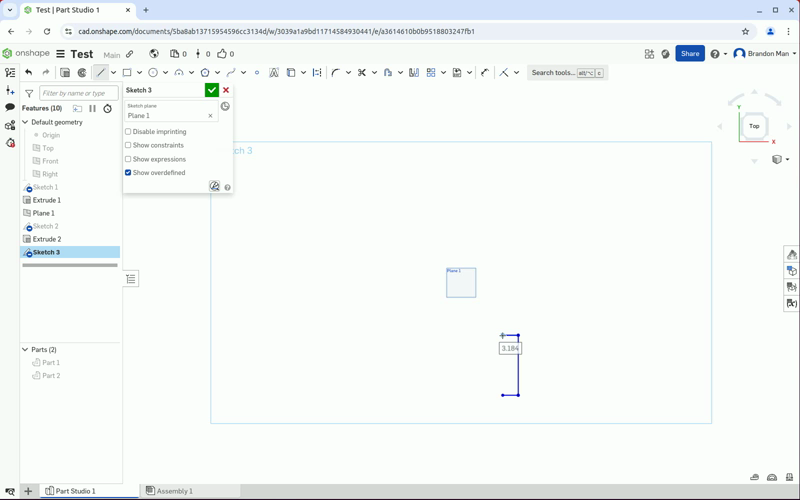
mouse_move(502, 395)
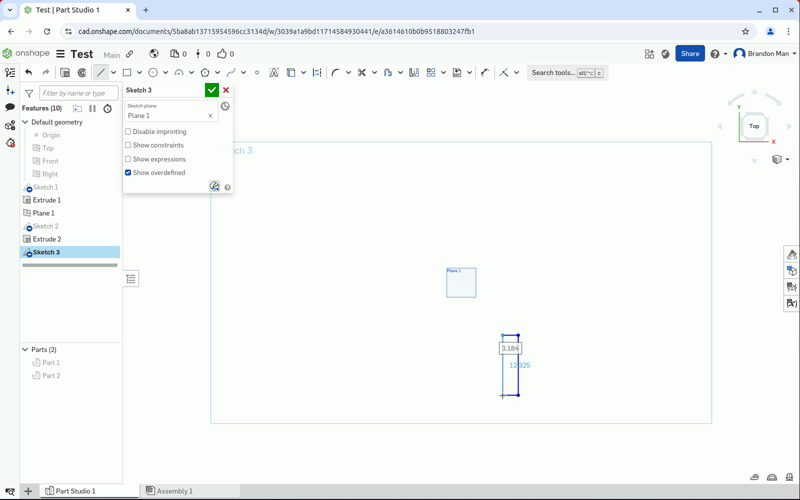
key_up(shift)
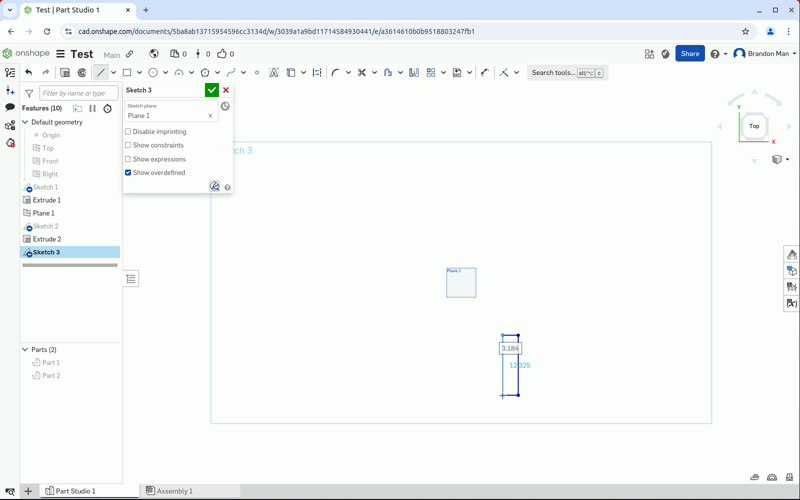
click(502, 395)
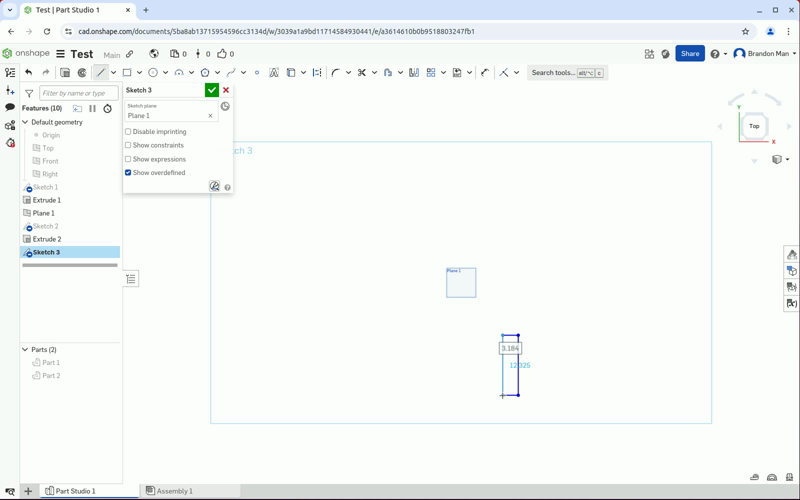
key(esc)
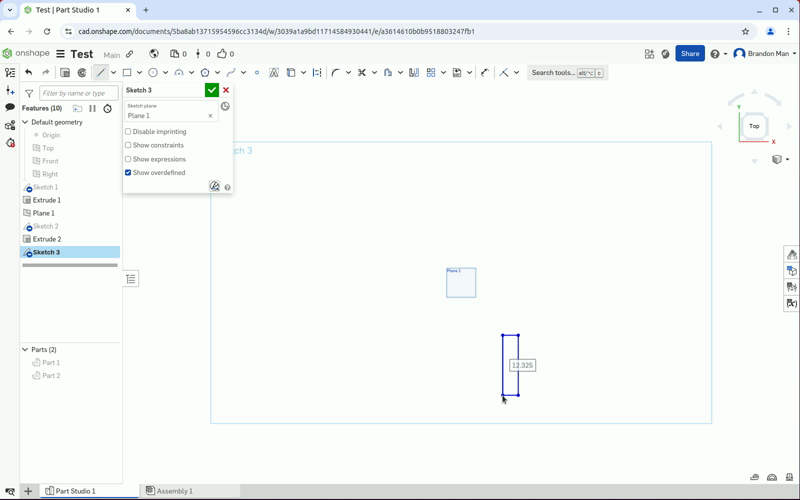
mouse_move(514, 354)
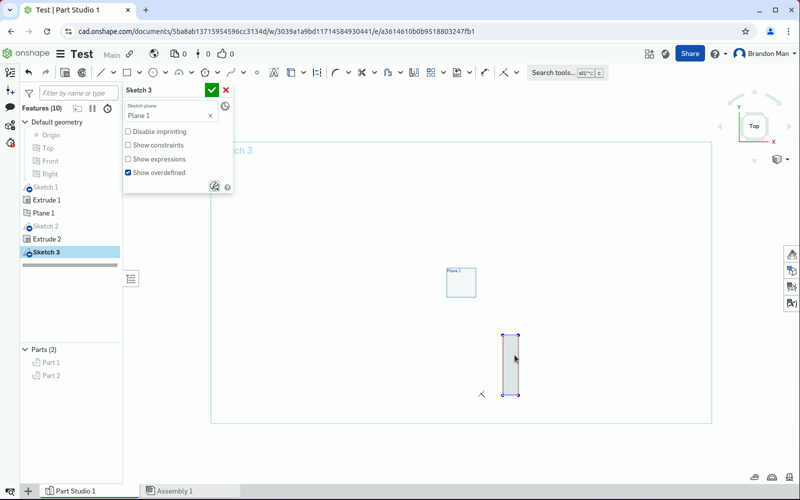
scroll(6)
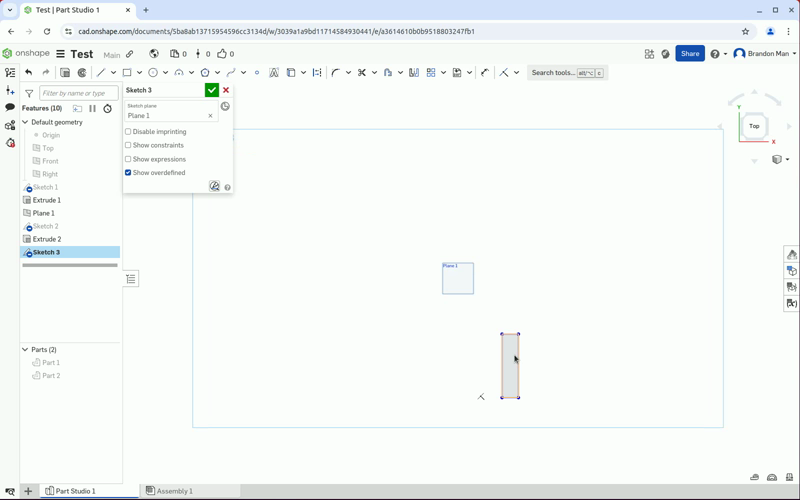
scroll(6)
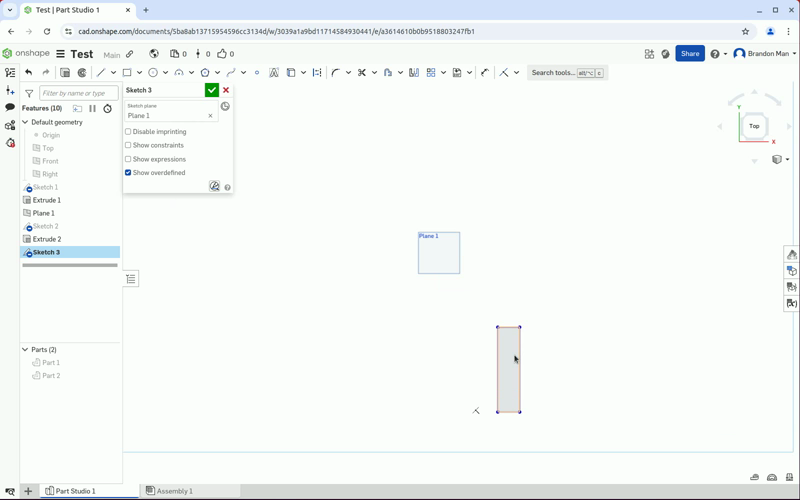
scroll(6)
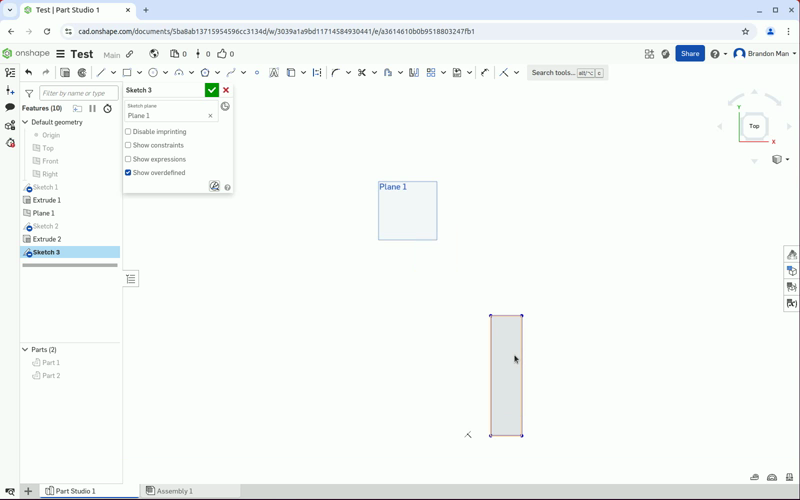
scroll(6)
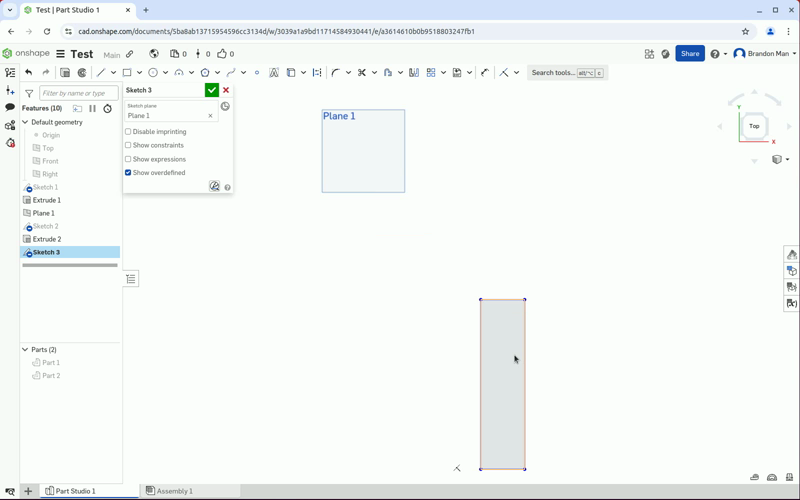
scroll(6)
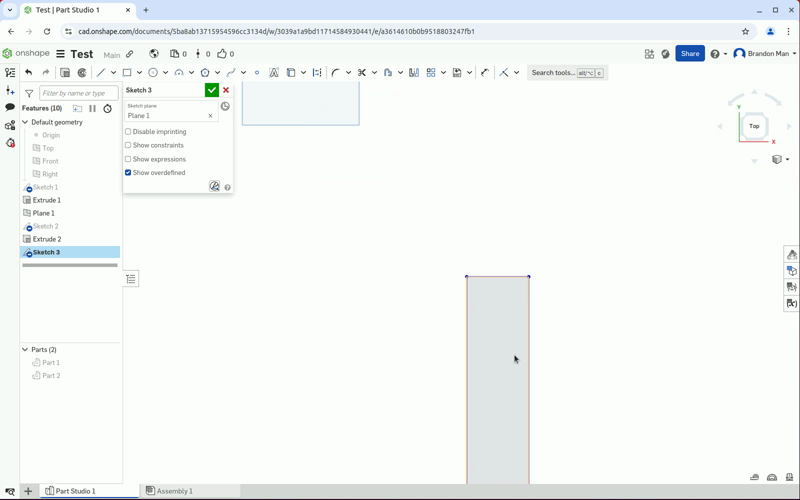
scroll(6)
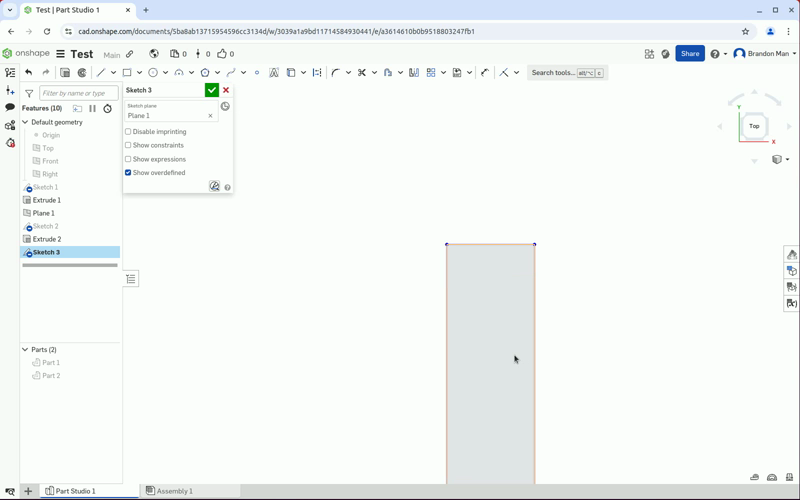
scroll(6)
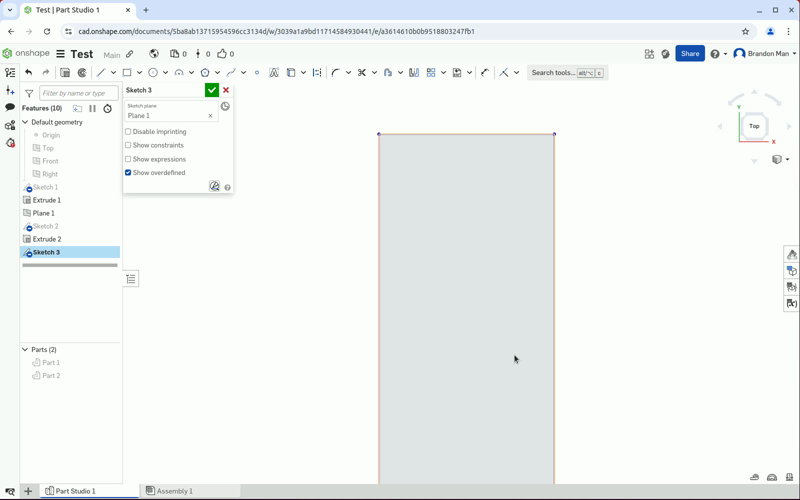
click(514, 354)
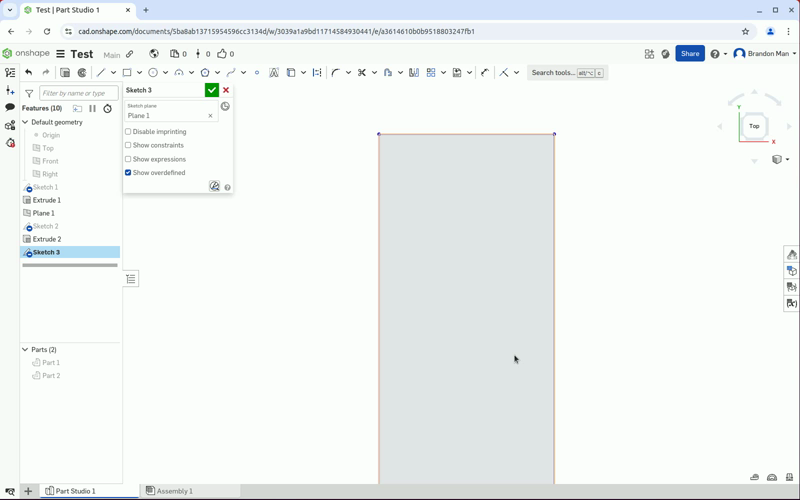
scroll(-6)
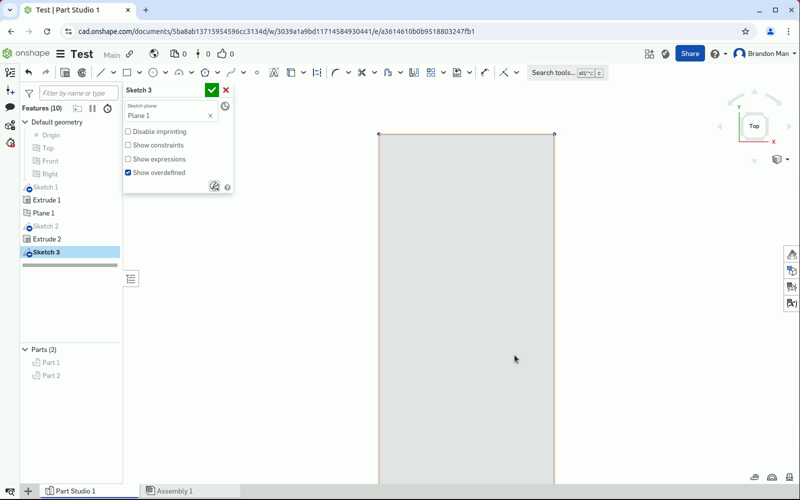
scroll(-6)
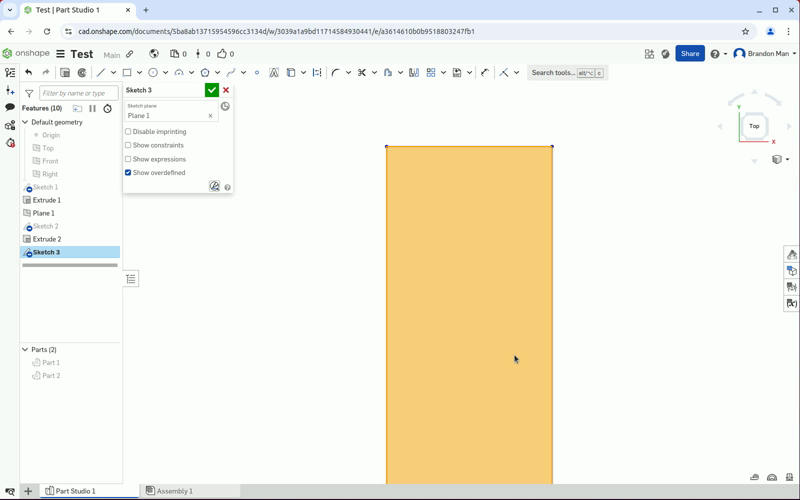
scroll(-6)
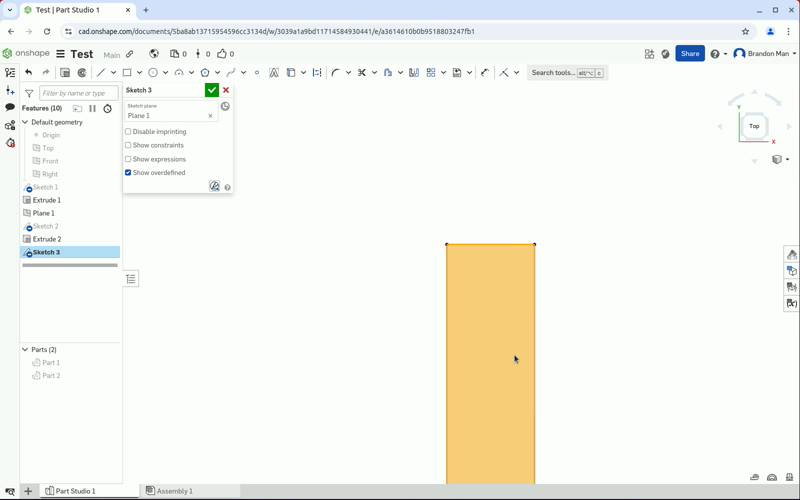
scroll(-6)
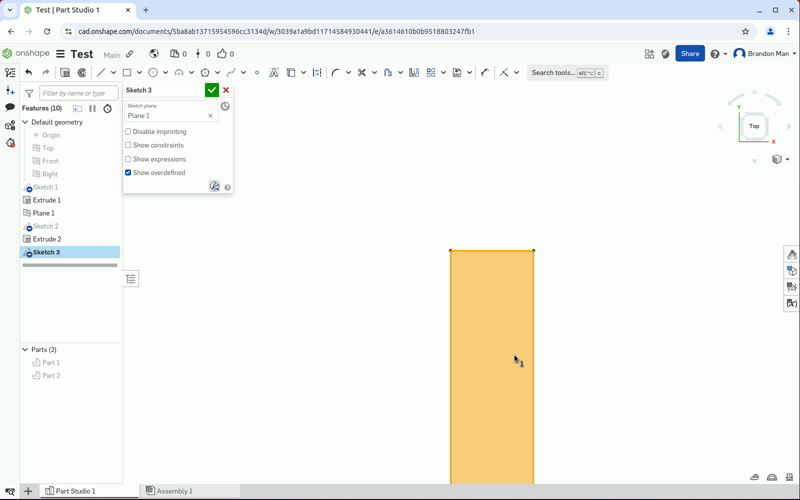
scroll(-6)
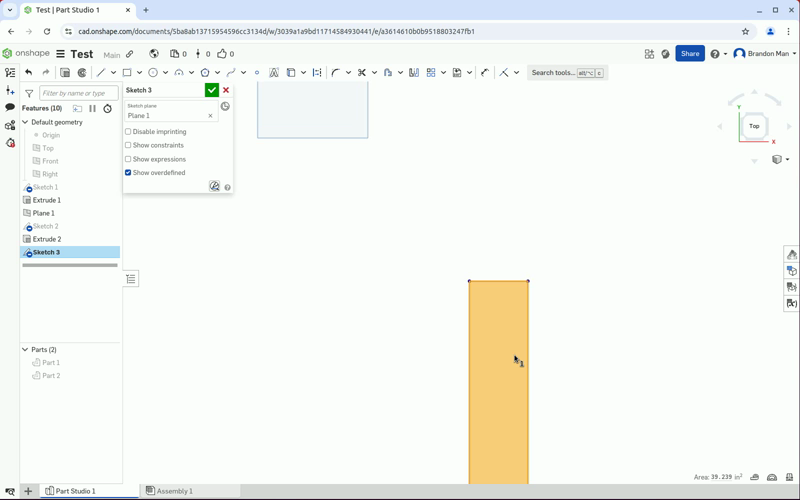
scroll(-6)
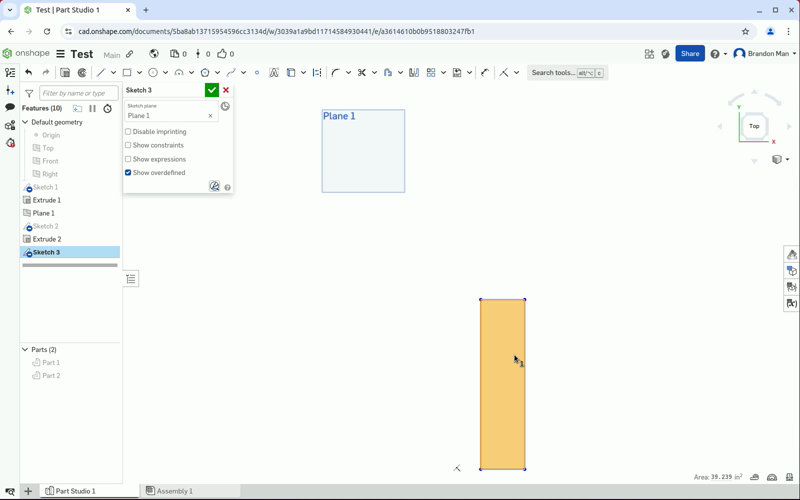
scroll(-6)
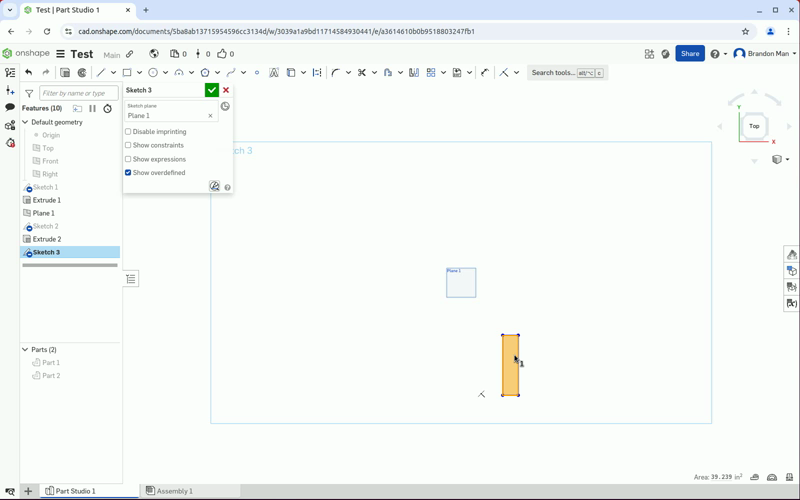
mouse_move(73, 352)
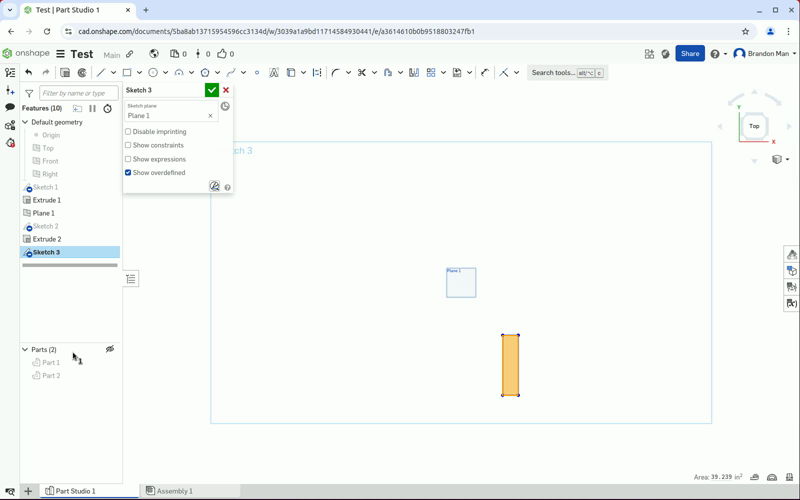
key(shift+y)
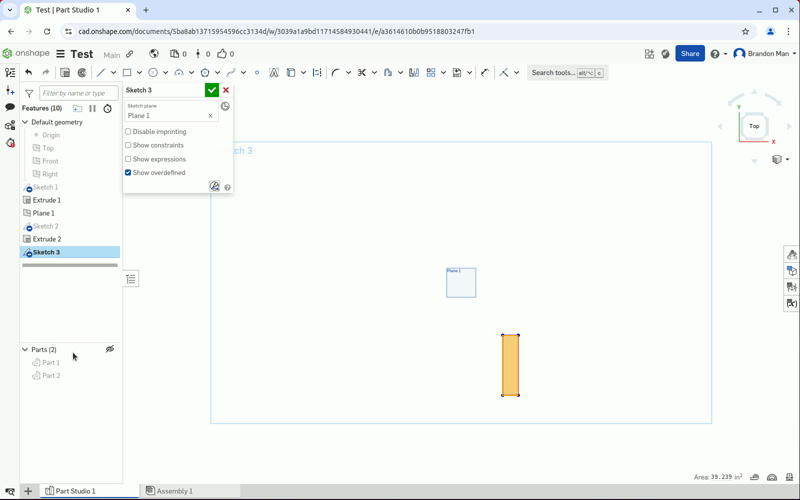
key(shift+e)
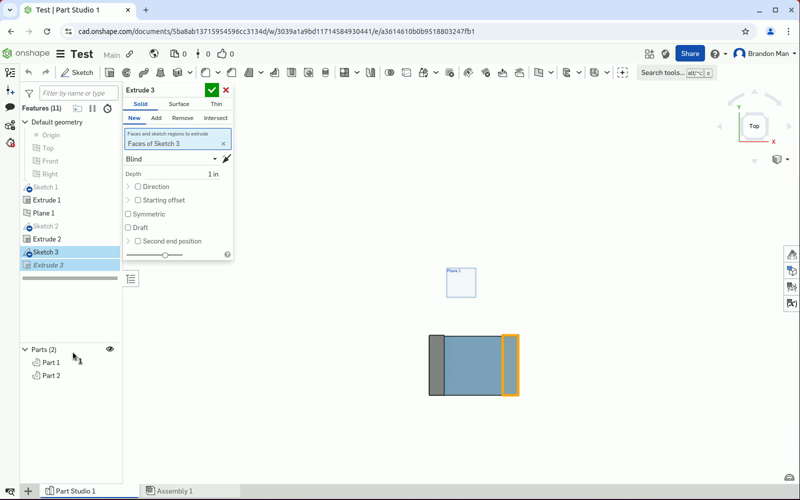
mouse_move(143, 106)
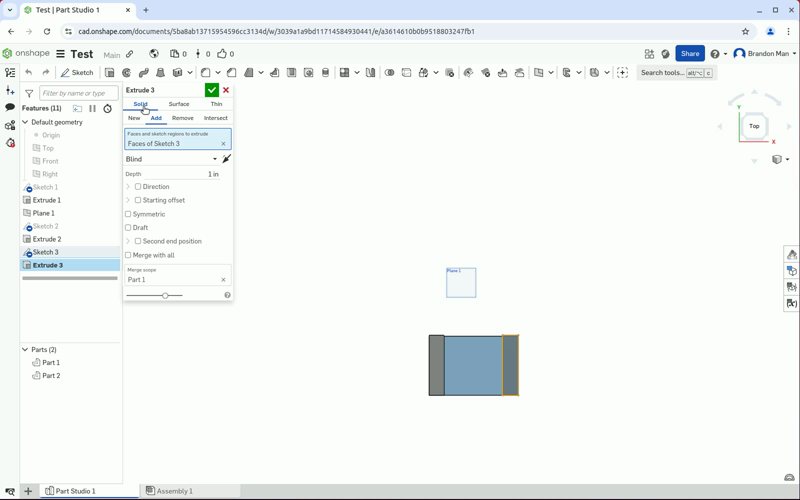
click(143, 106)
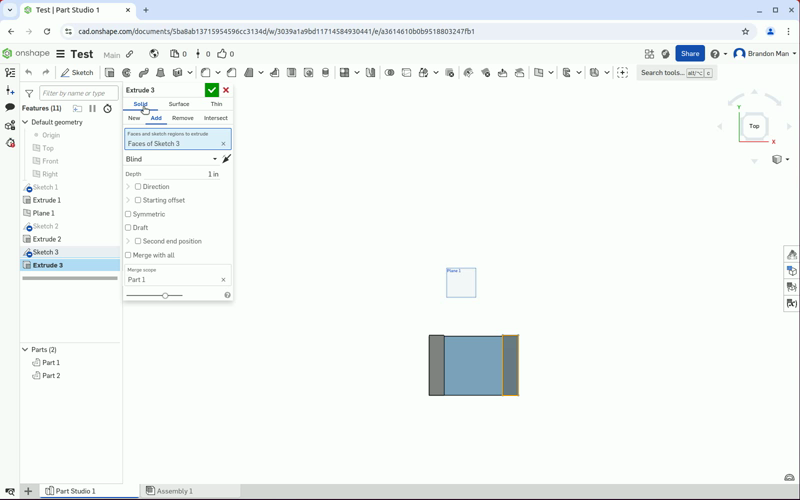
mouse_move(137, 120)
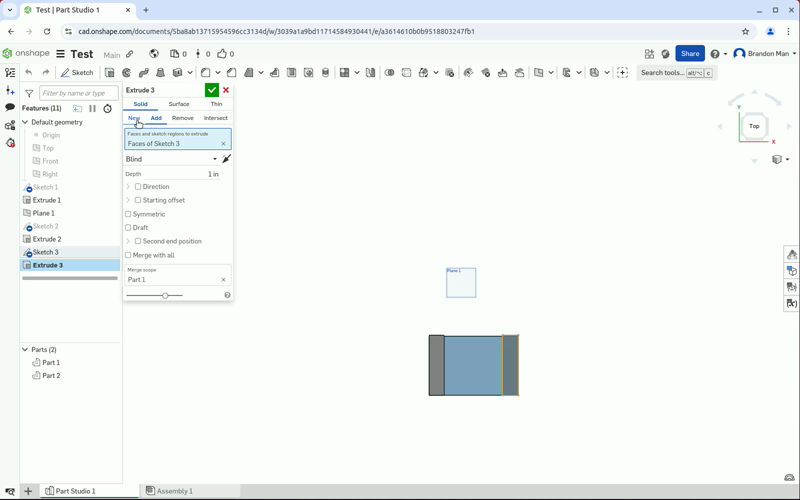
click(137, 120)
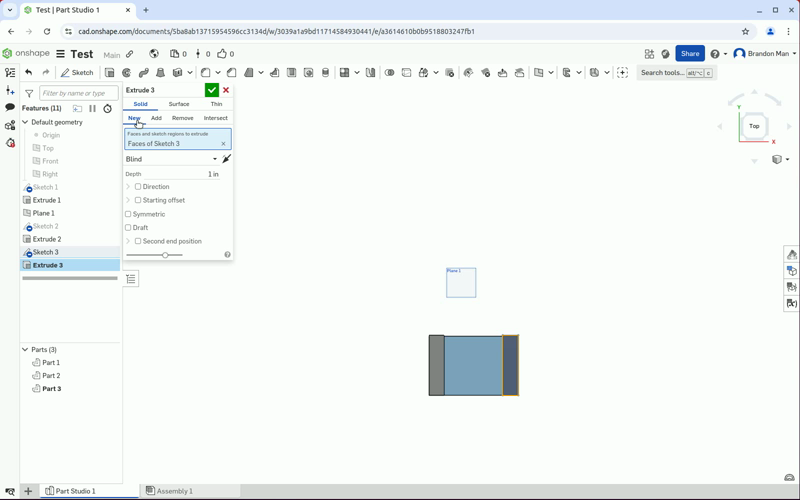
key(tab, 4)
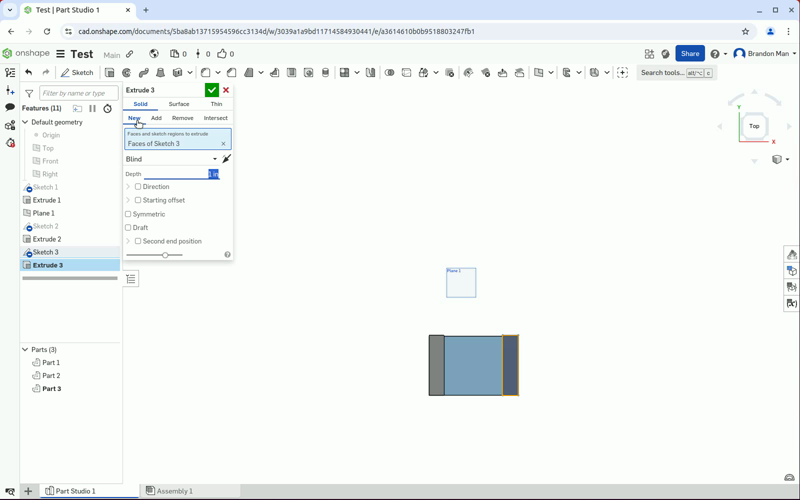
text(3.129)
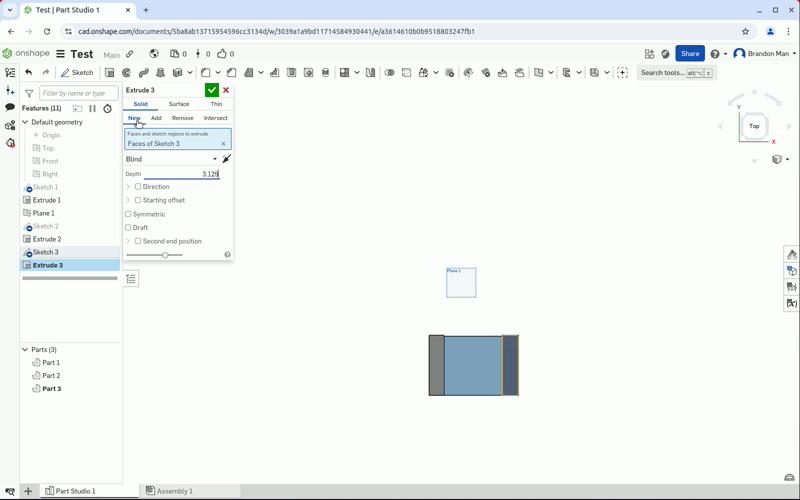
key(enter)
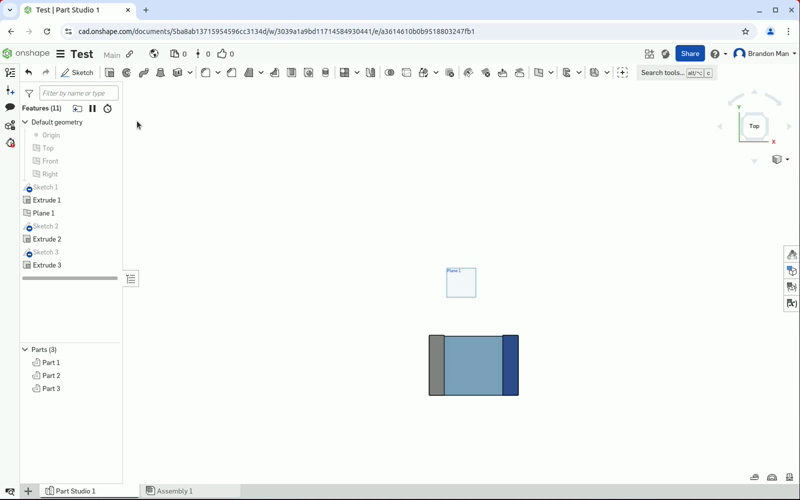
key(shift+h)
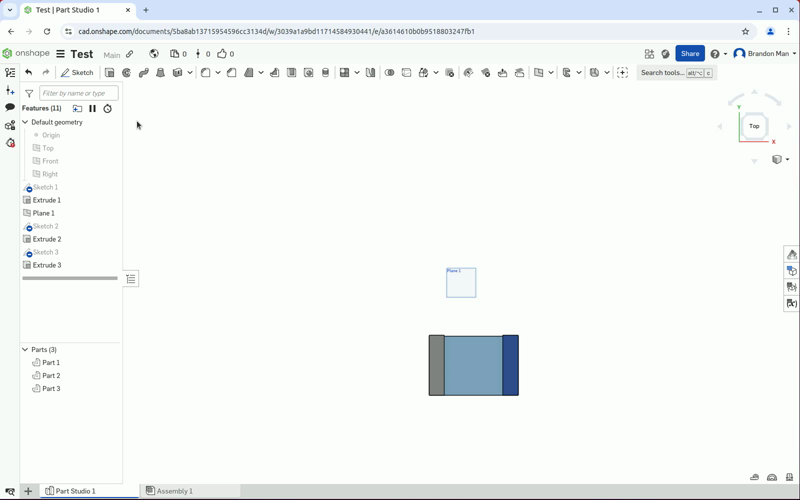
key(shift+h)
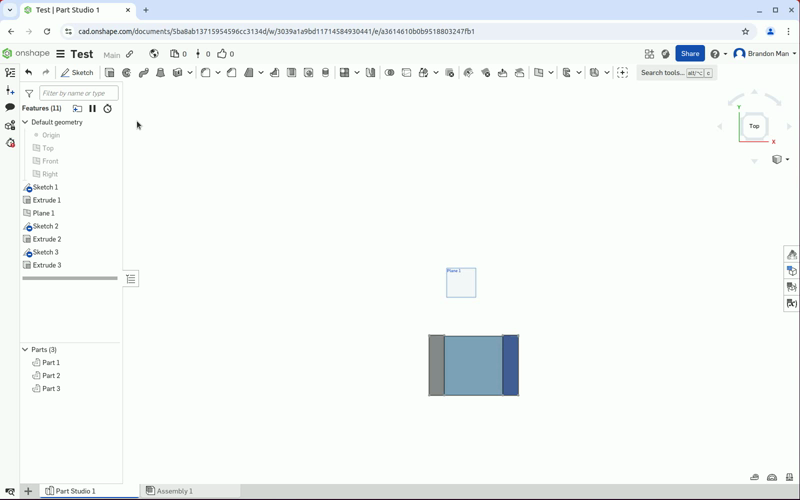
key(shift+7)
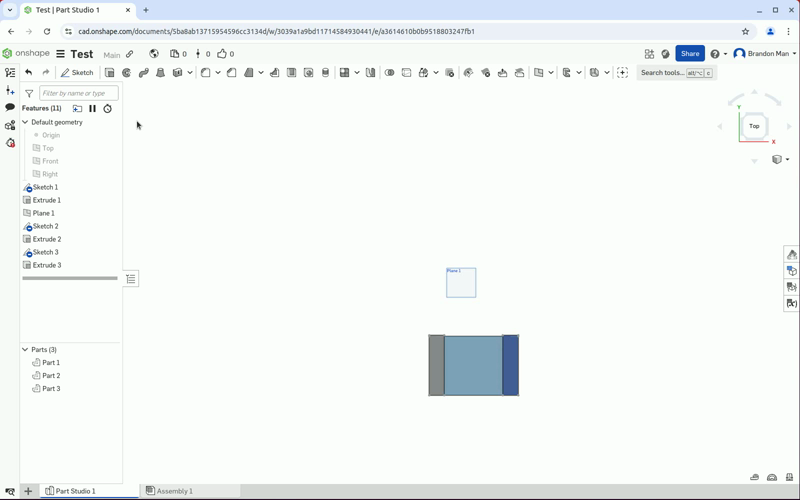
key(up, 3)
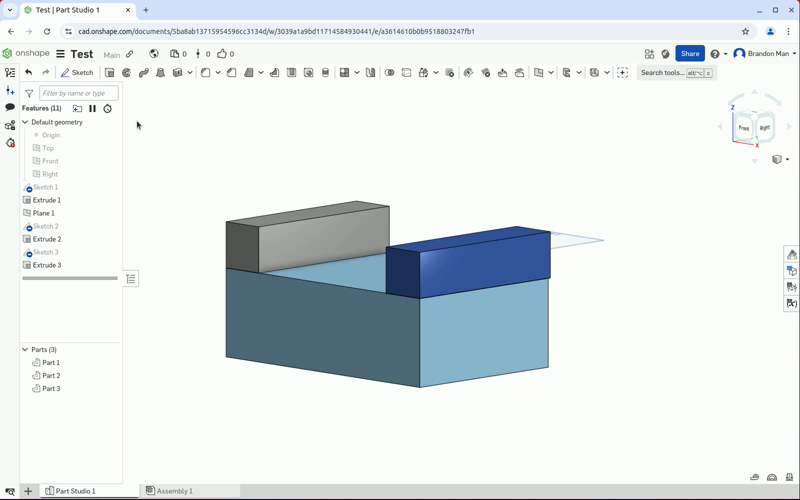
key(left, 3)
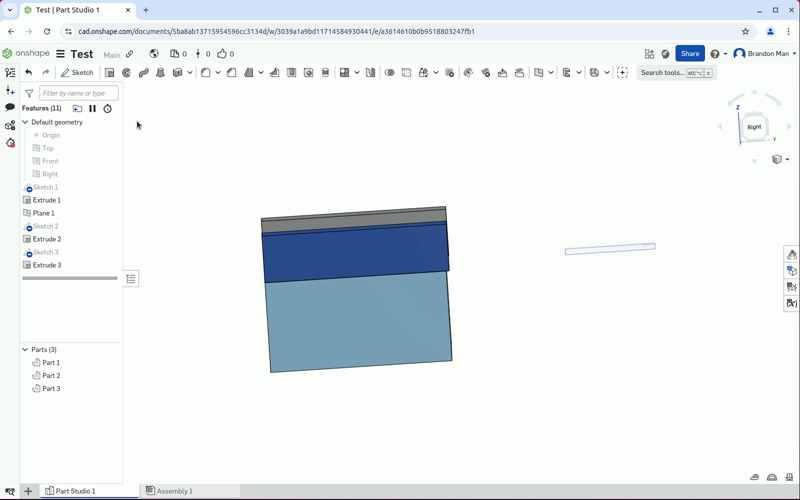
key(right, 3)
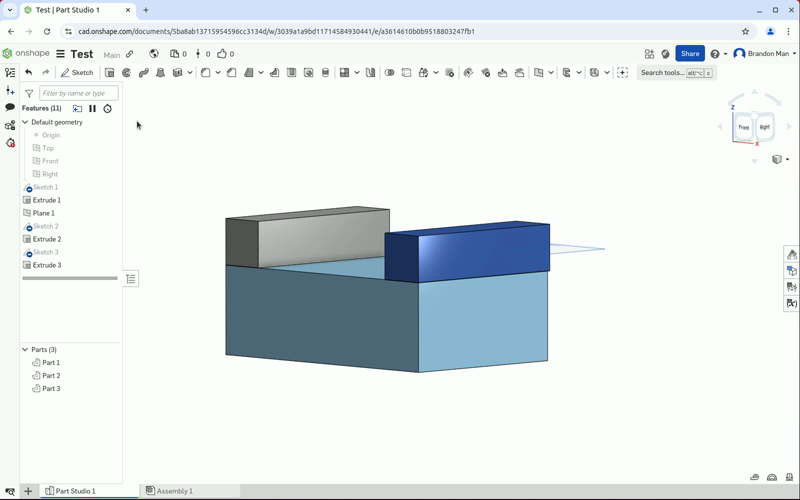
key(down, 3)
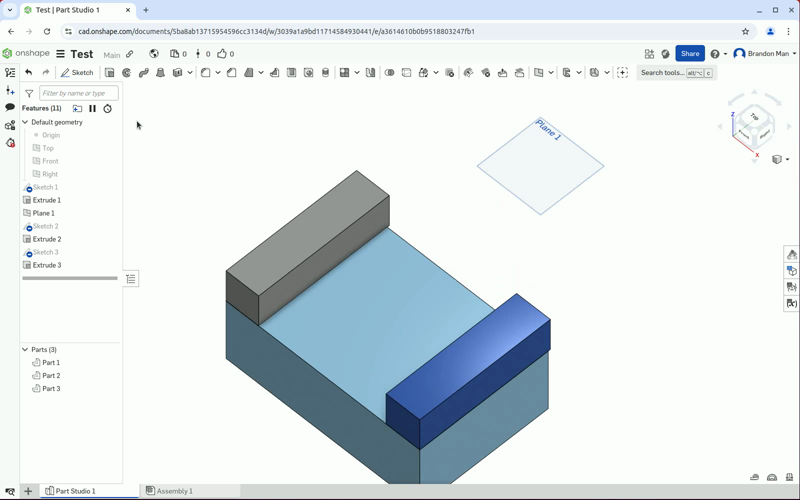
mouse_move(73, 189)
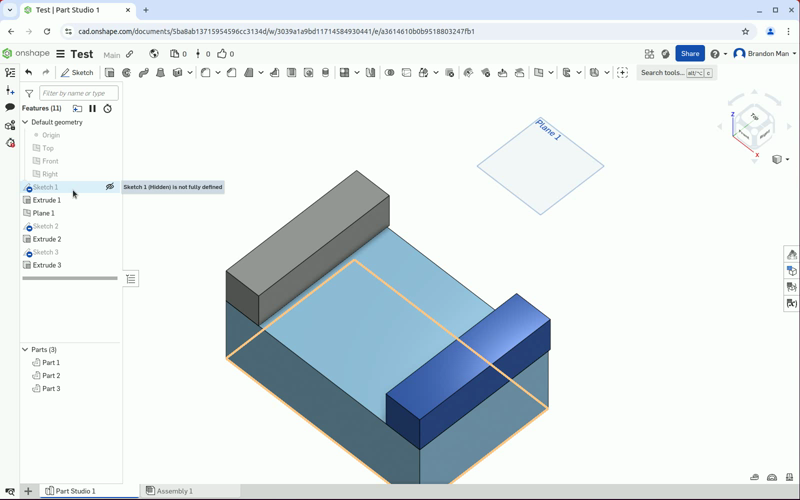
click(73, 189)